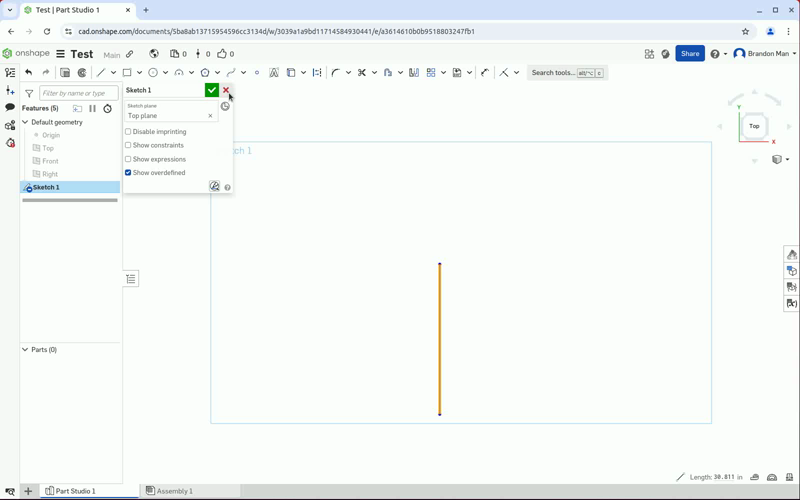
key(shift+h)
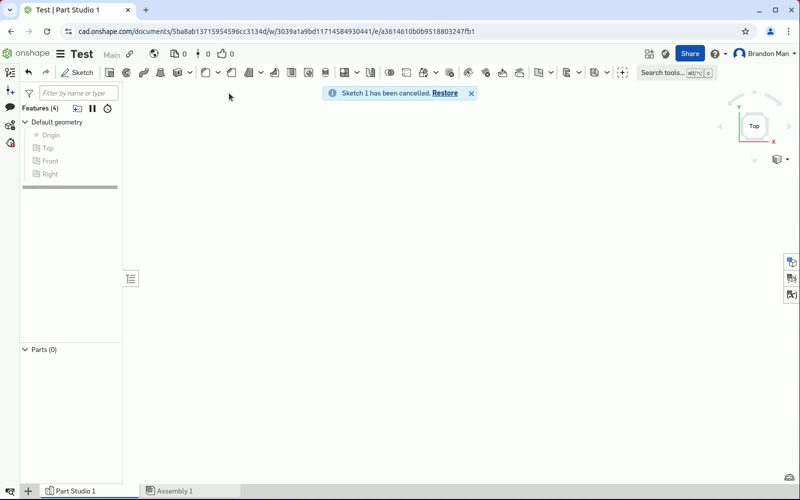
mouse_move(73, 352)
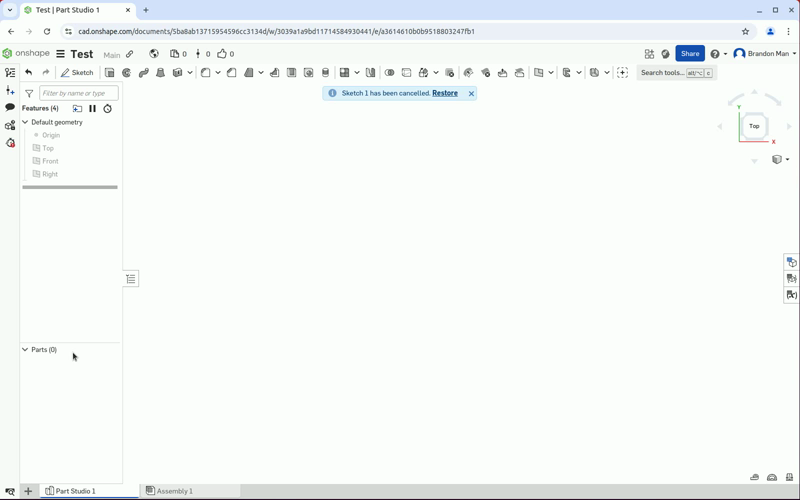
key(y)
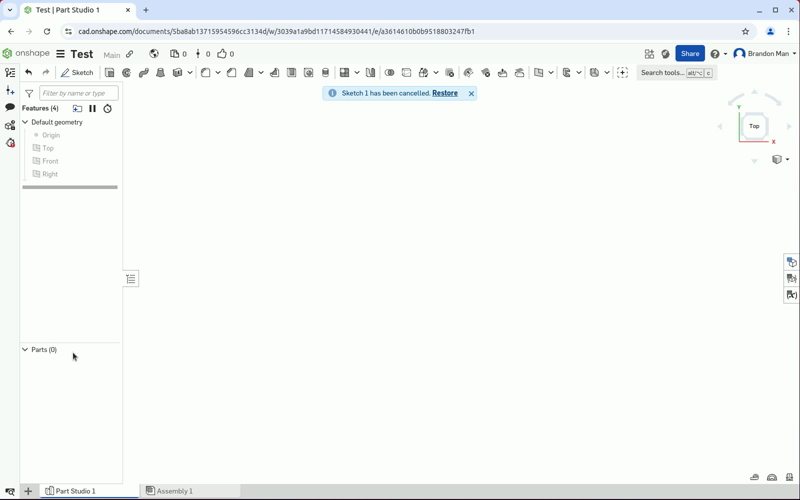
key(shift+p)
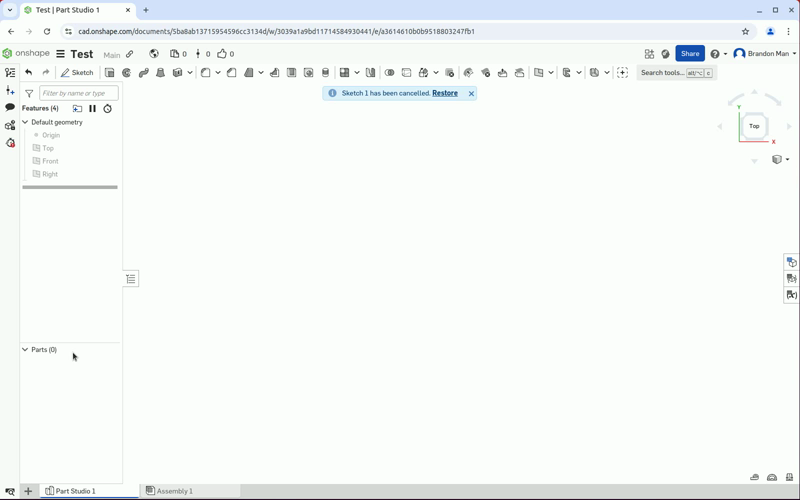
key(space)
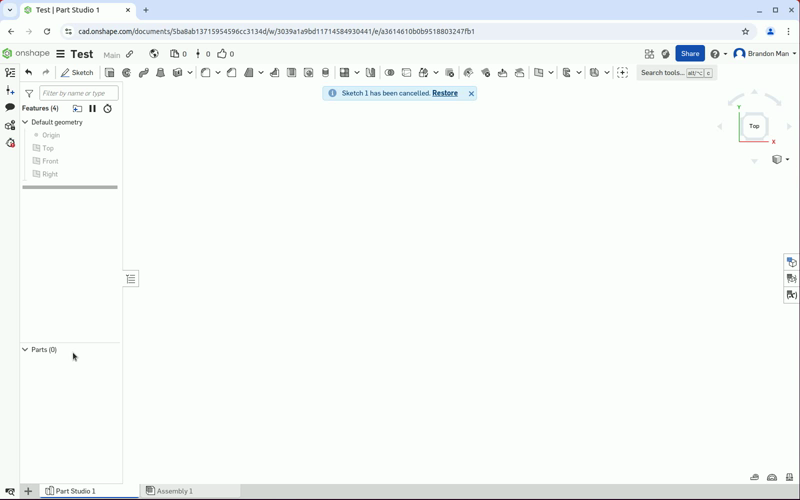
key_down(shift)
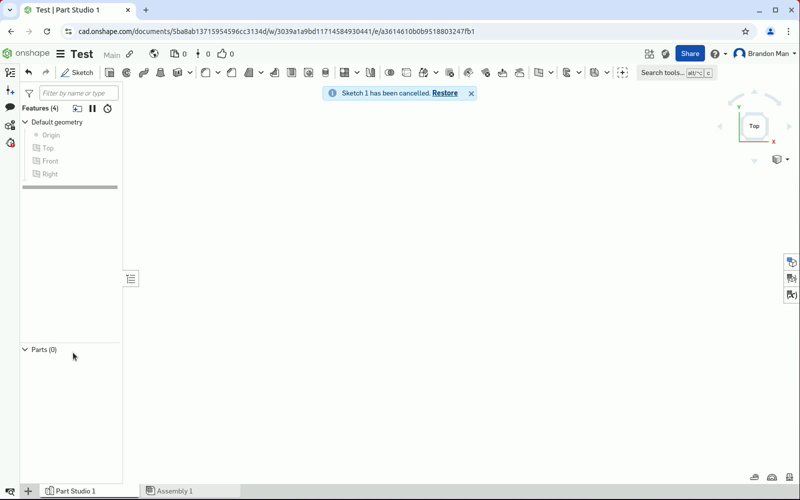
key(up)
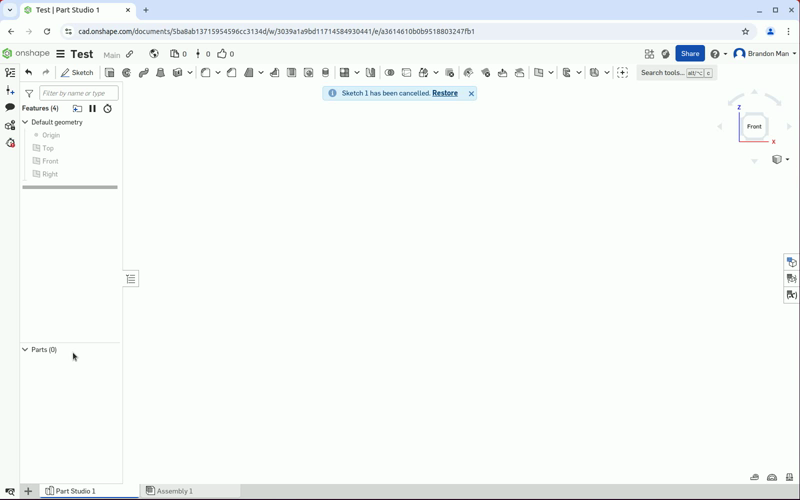
key_up(shift)
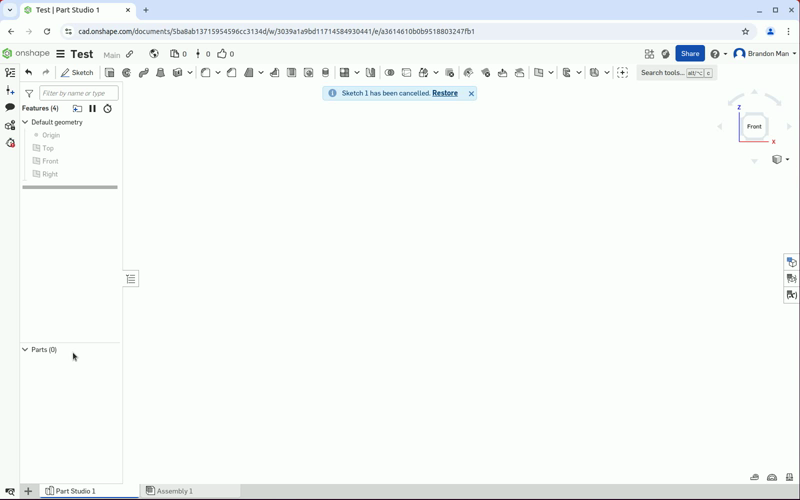
mouse_move(73, 352)
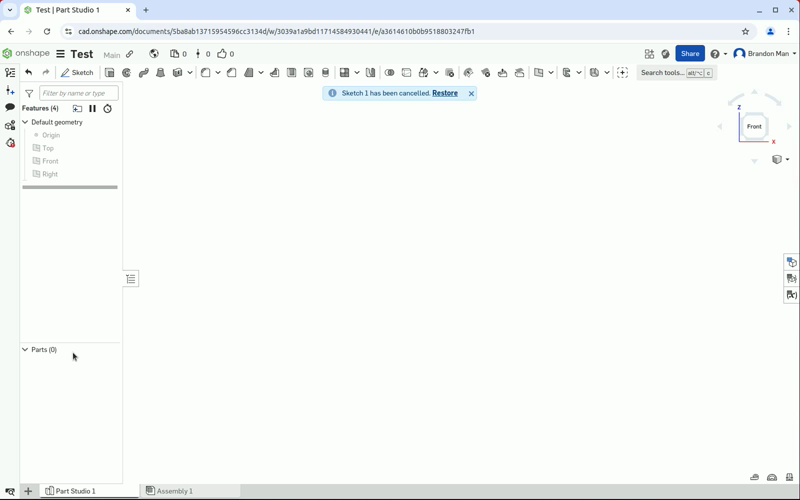
key(shift+y)
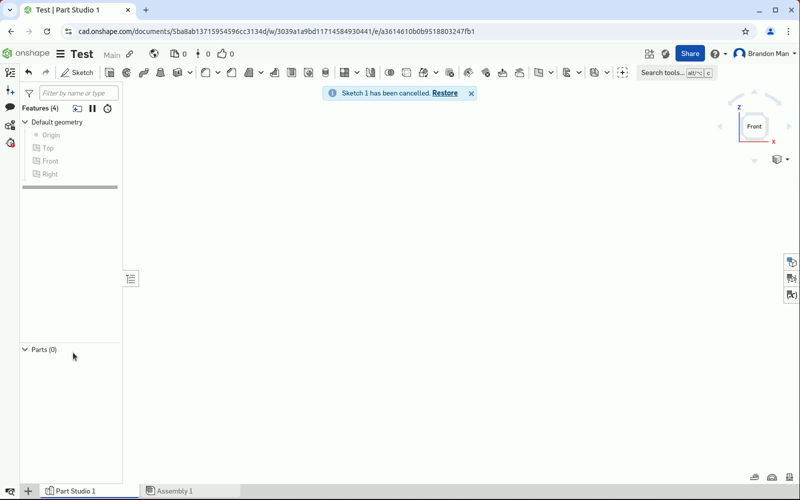
key(shift+s)
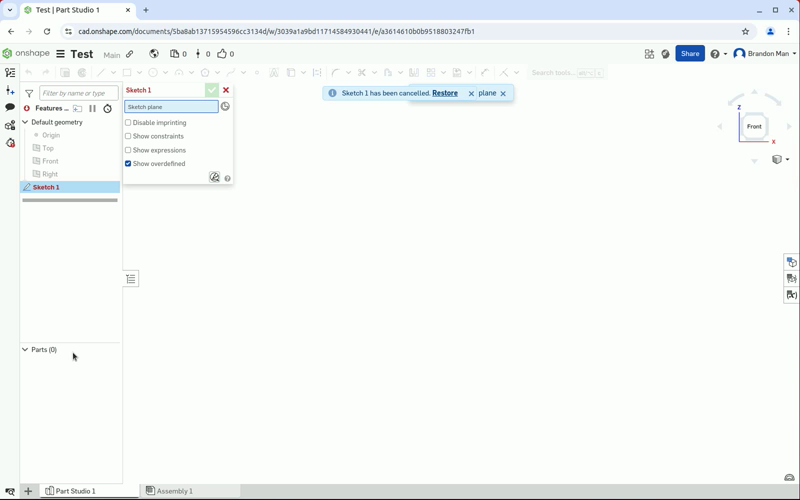
mouse_move(73, 163)
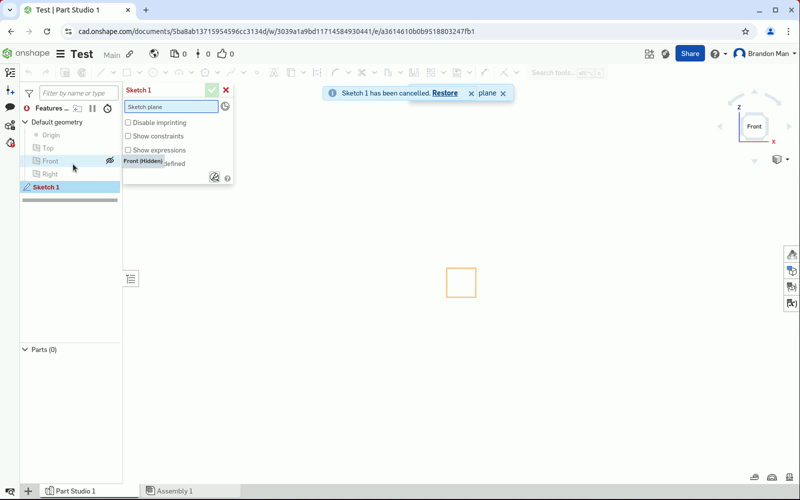
click(73, 163)
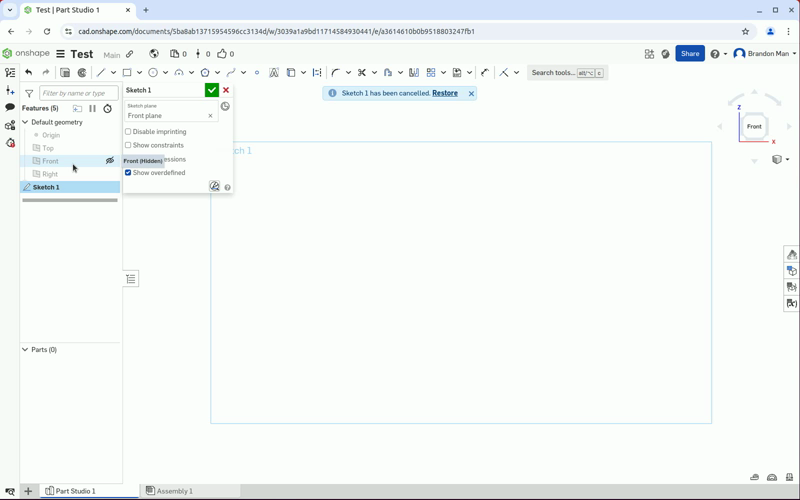
mouse_move(73, 352)
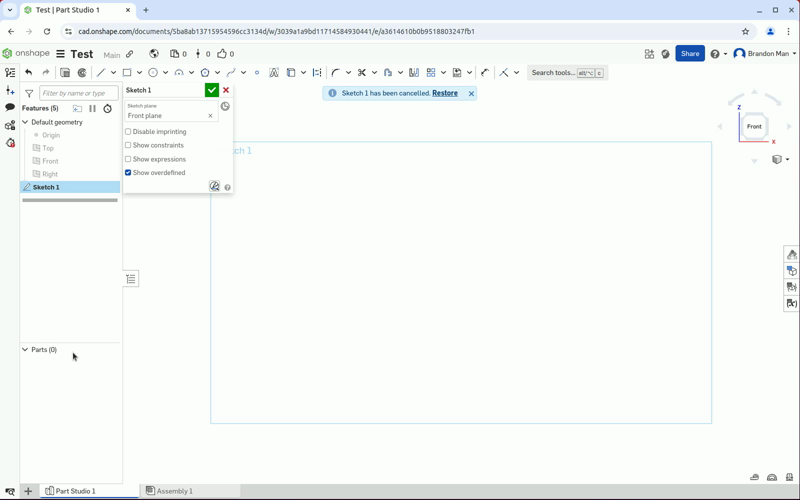
key(y)
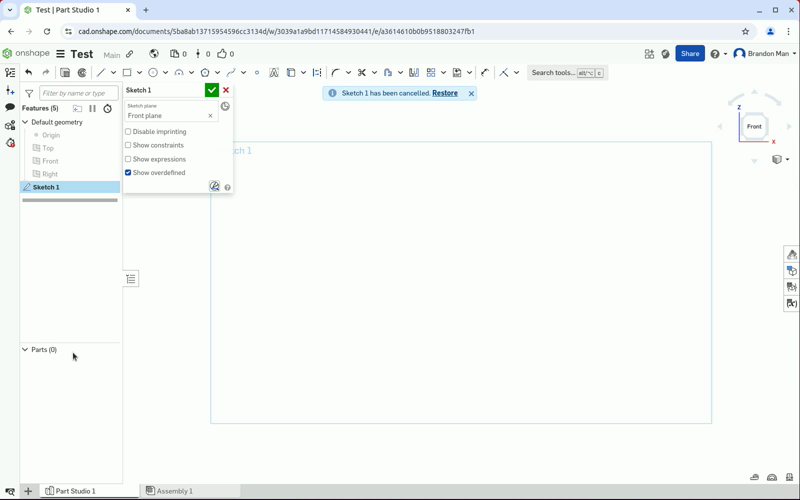
key(l)
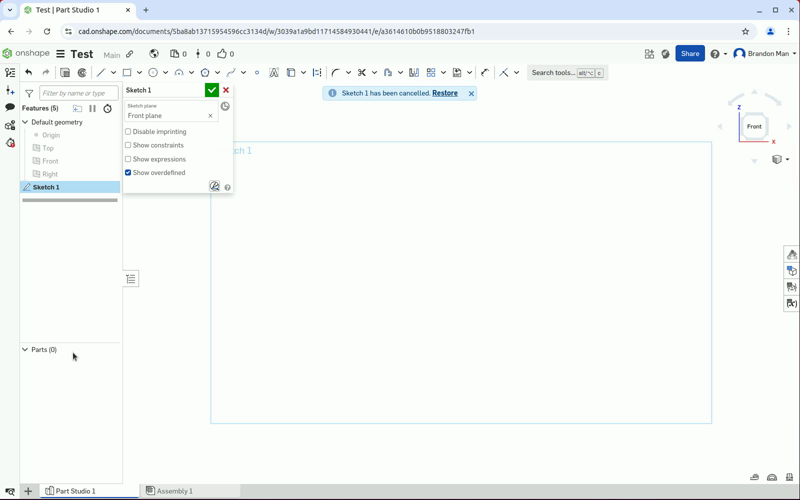
key_down(shift)
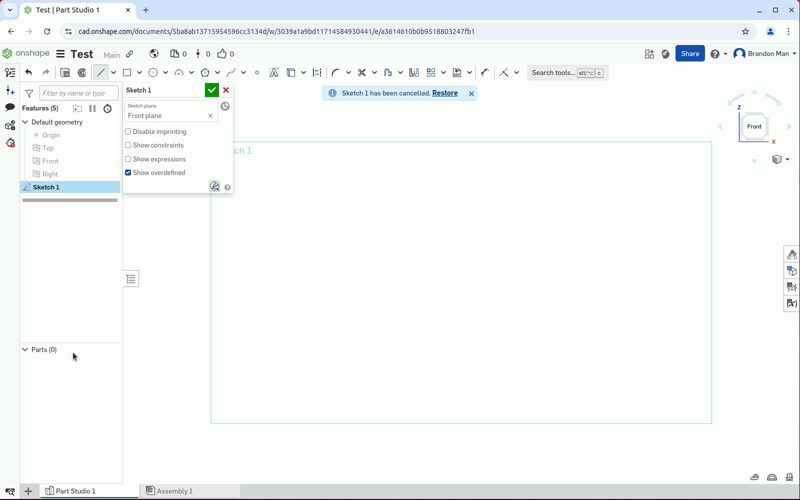
mouse_move(460, 282)
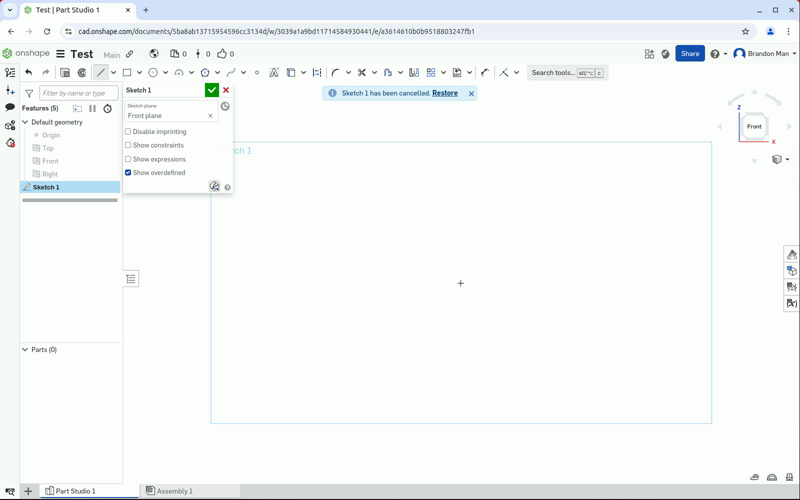
click(460, 282)
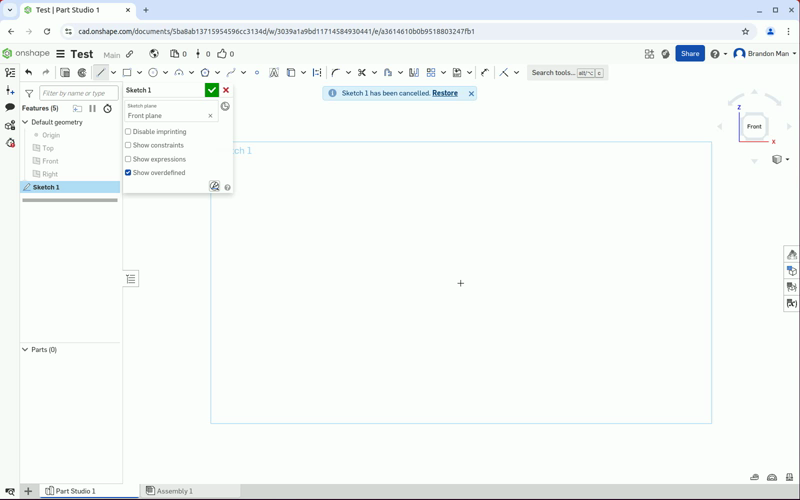
key_up(shift)
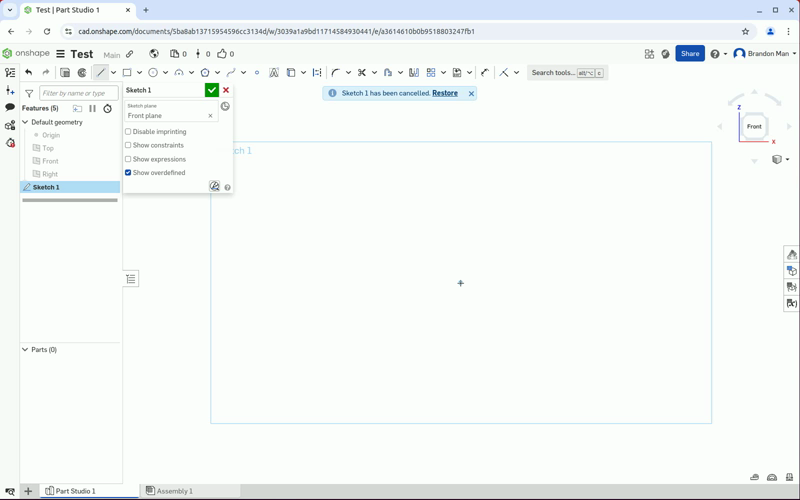
key_down(shift)
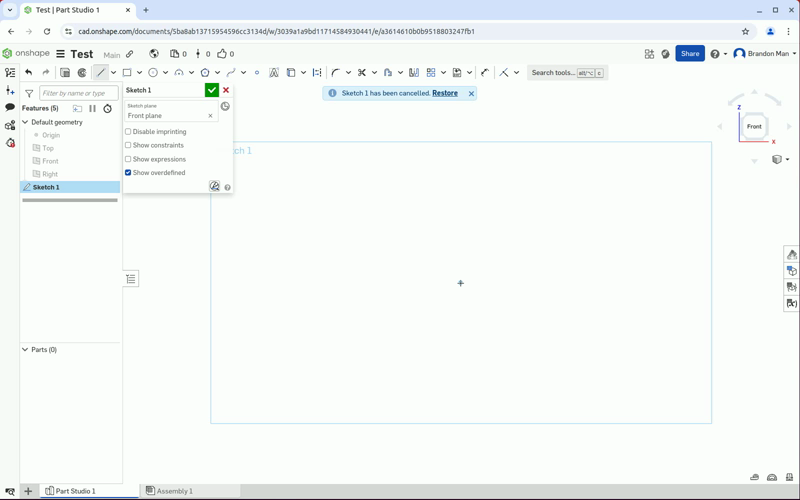
mouse_move(573, 282)
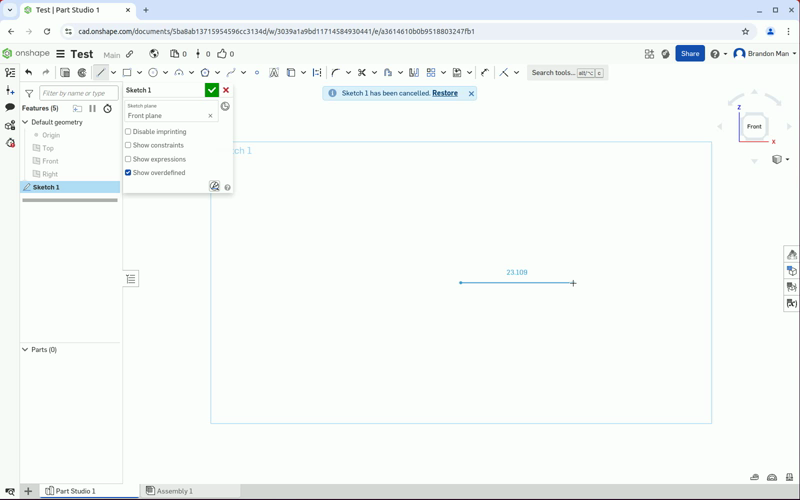
click(573, 282)
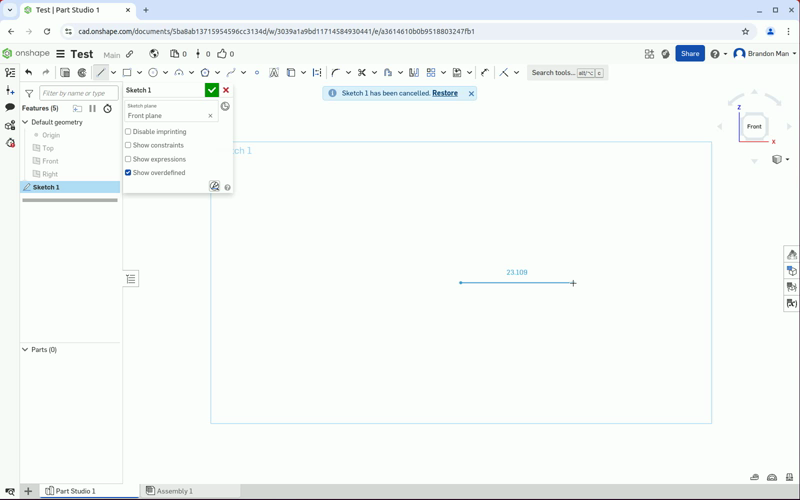
key_up(shift)
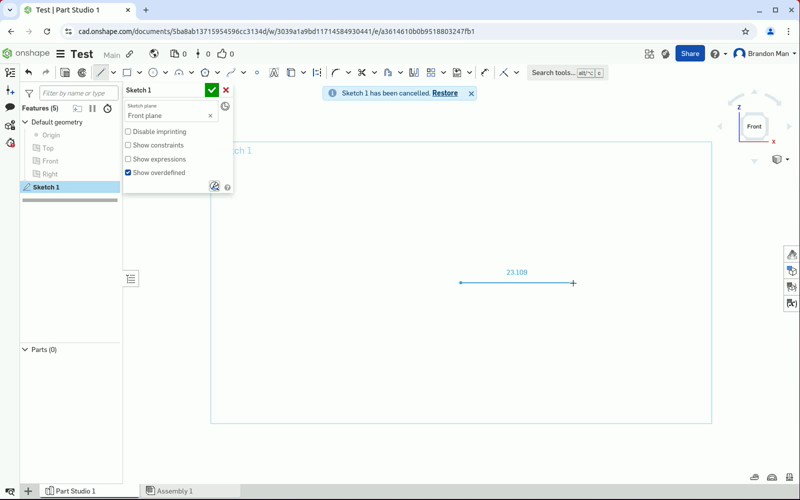
key_down(shift)
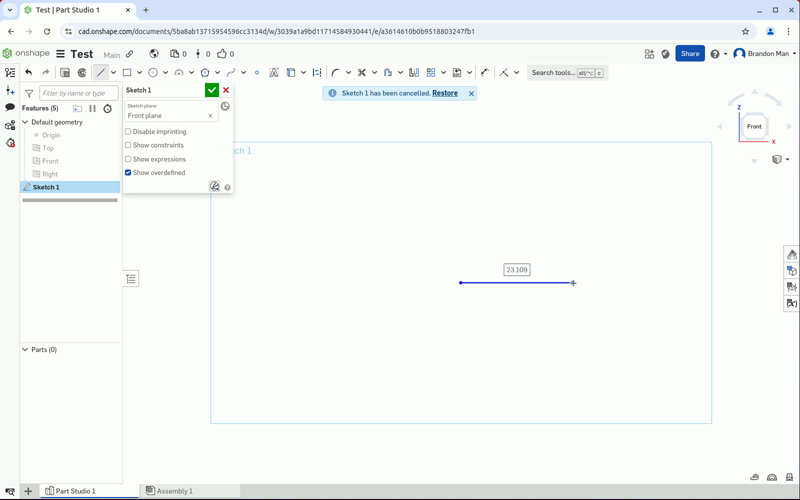
mouse_move(573, 204)
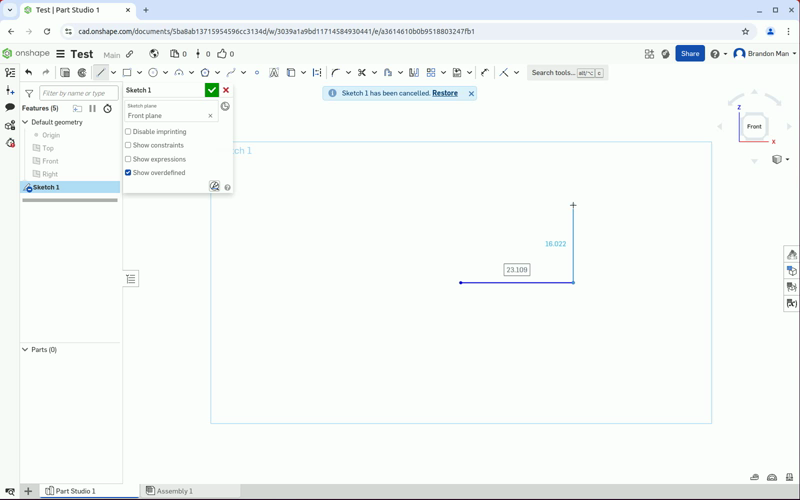
click(573, 204)
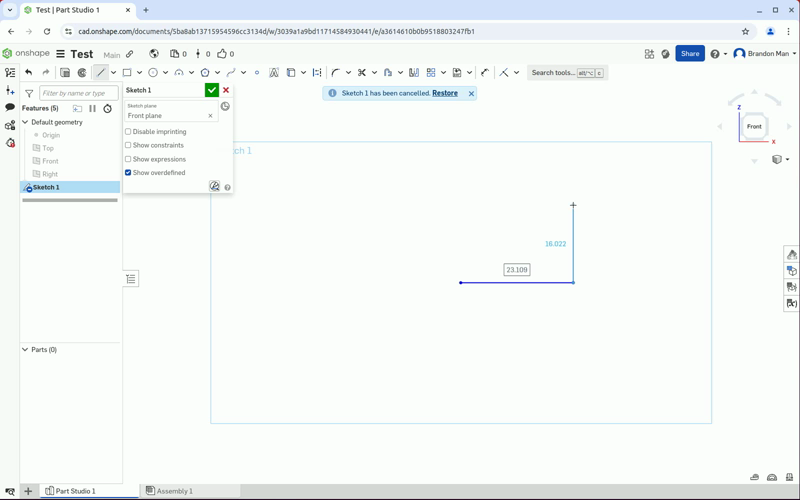
key_up(shift)
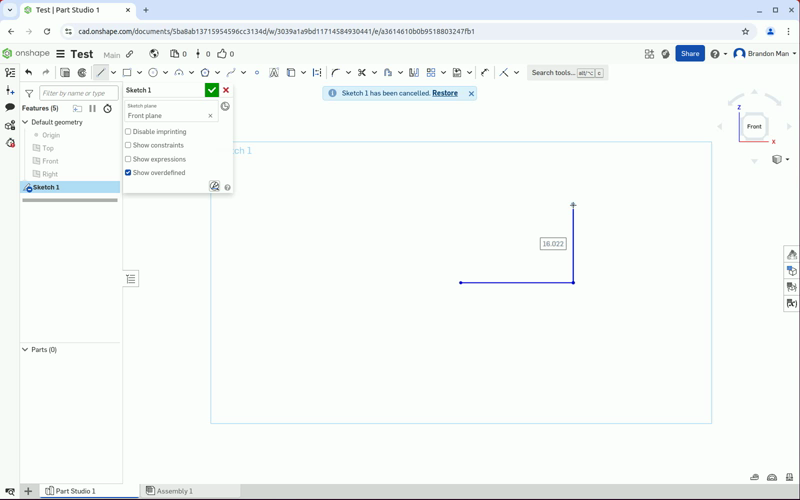
key_down(shift)
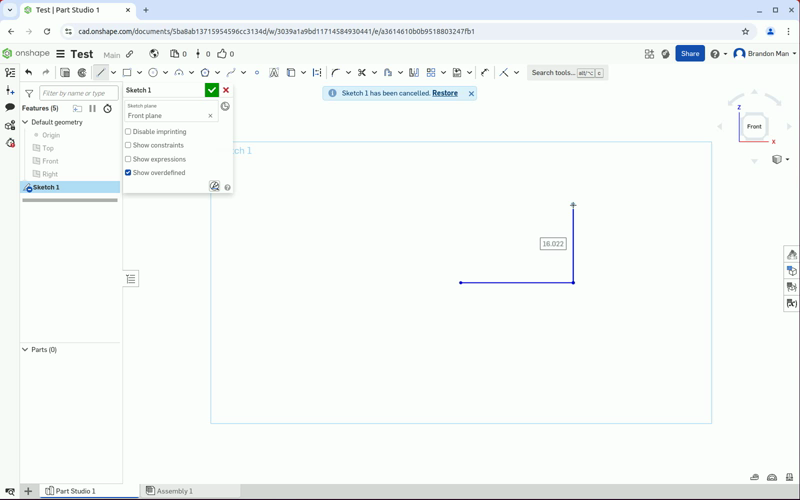
mouse_move(589, 204)
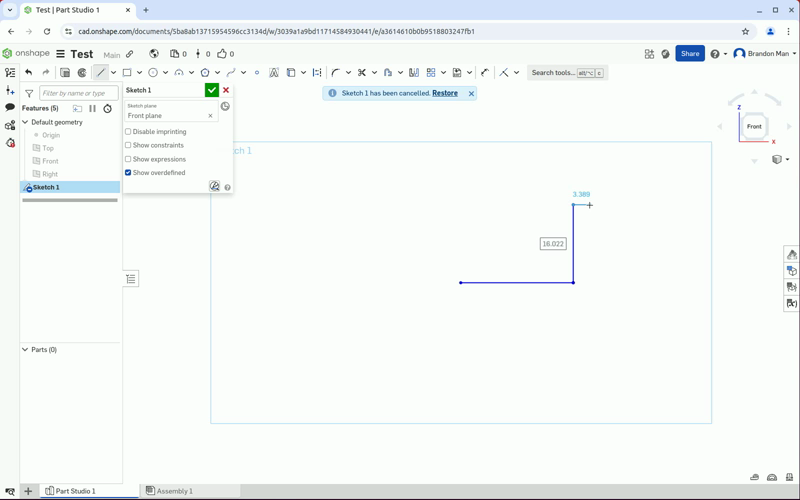
mouse_move(542, 204)
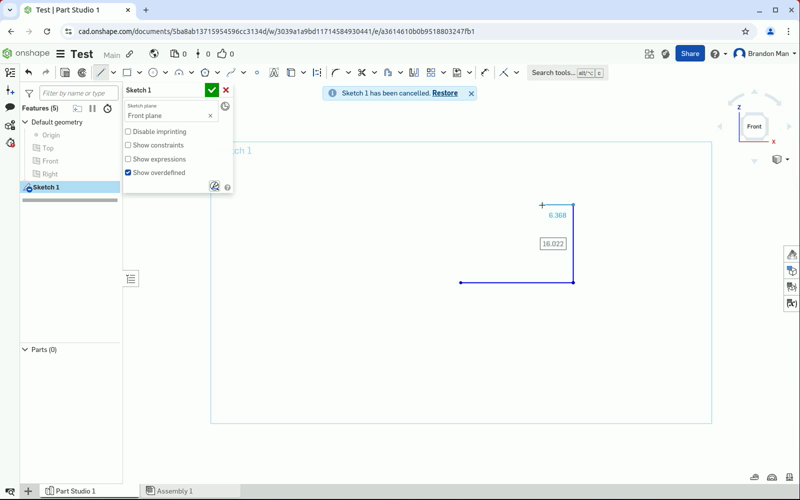
click(542, 204)
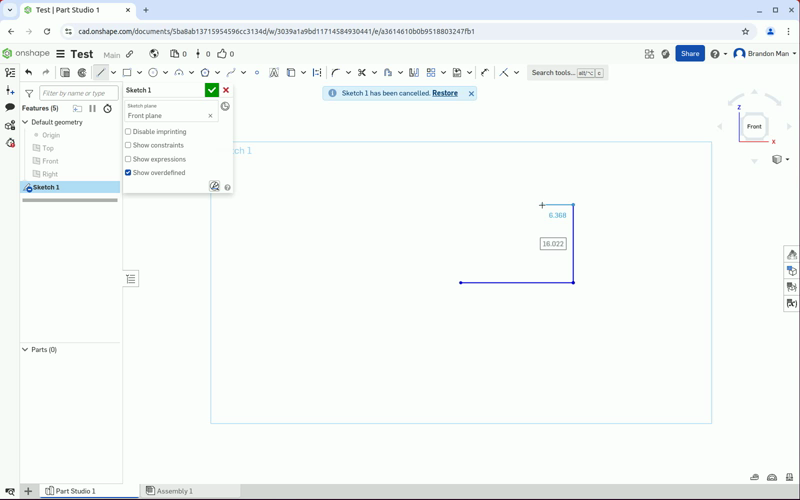
key_up(shift)
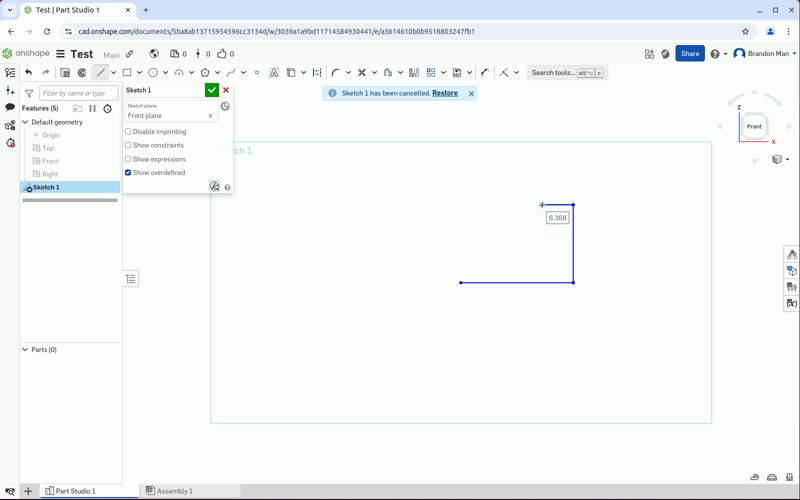
key_down(shift)
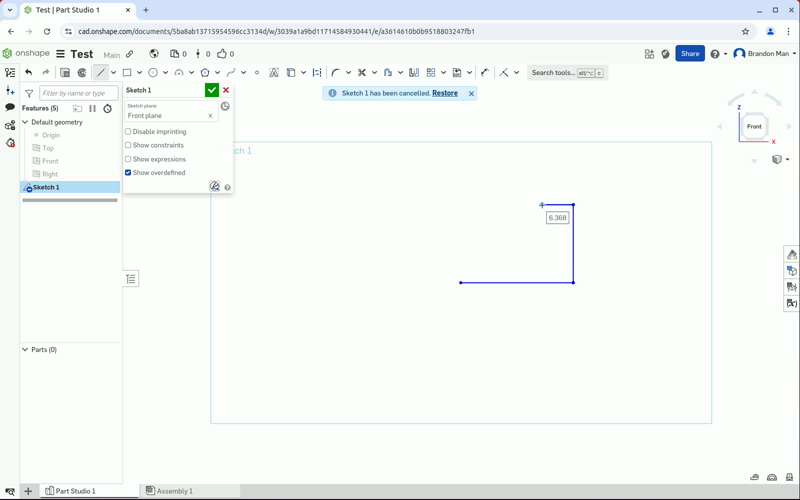
mouse_move(572, 204)
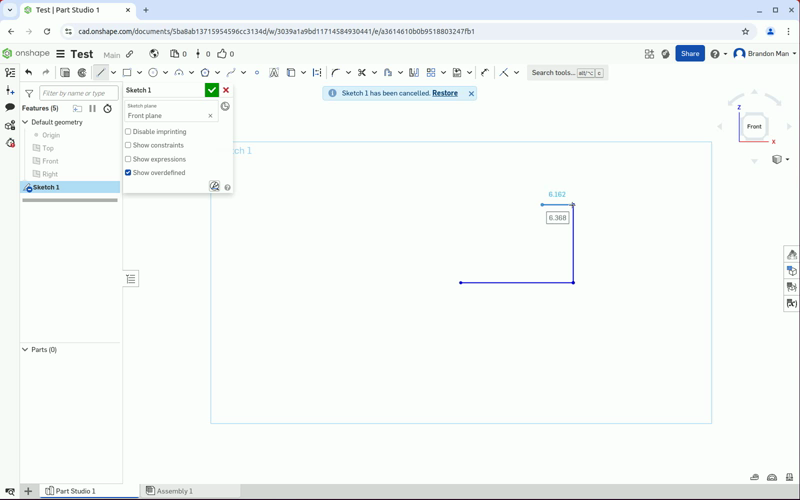
mouse_move(542, 240)
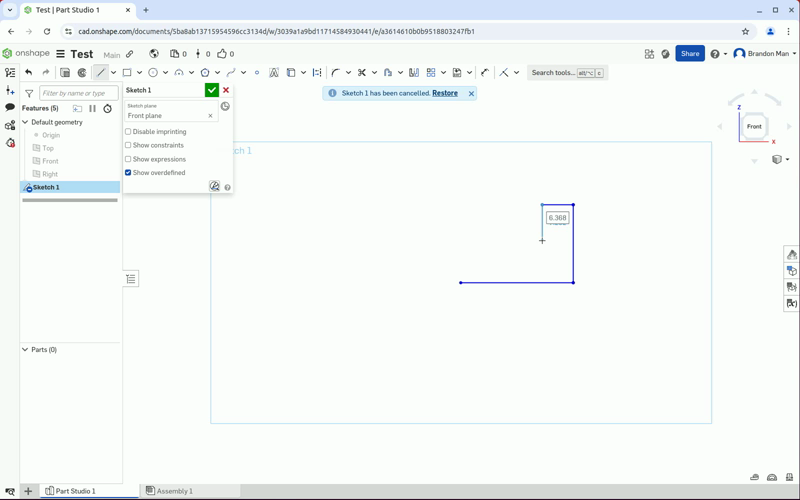
click(542, 240)
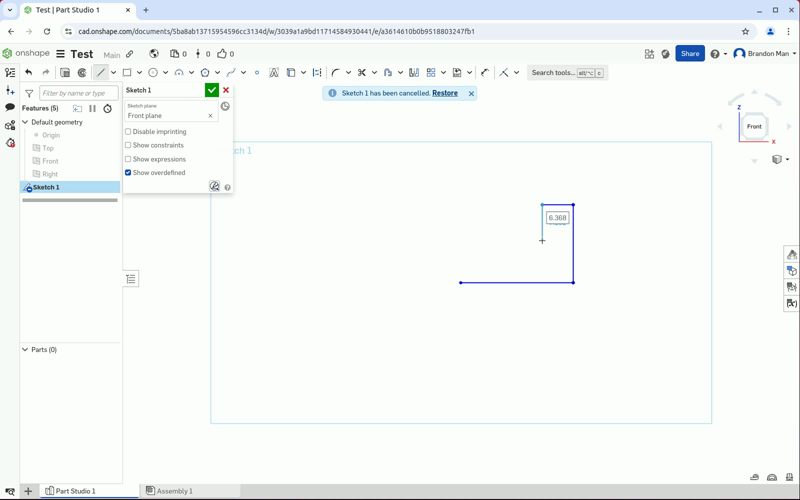
key_up(shift)
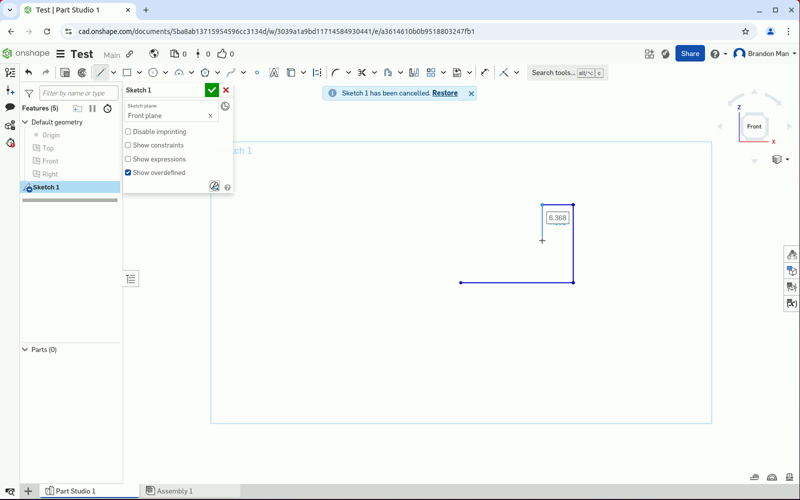
key_down(shift)
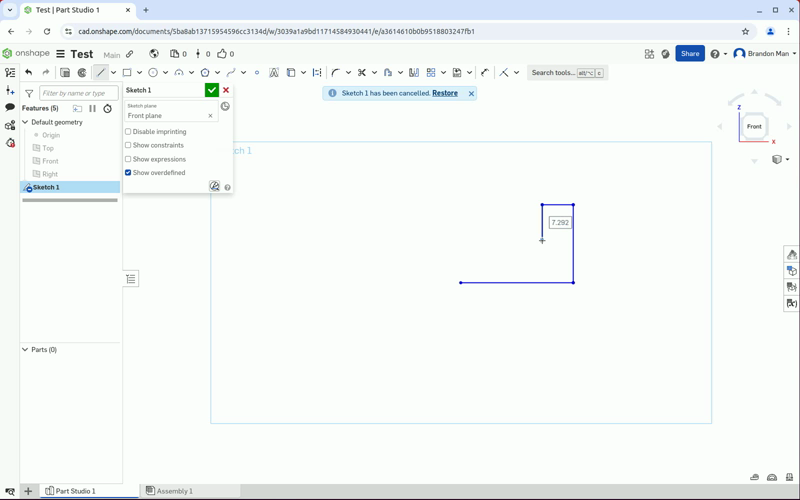
mouse_move(572, 240)
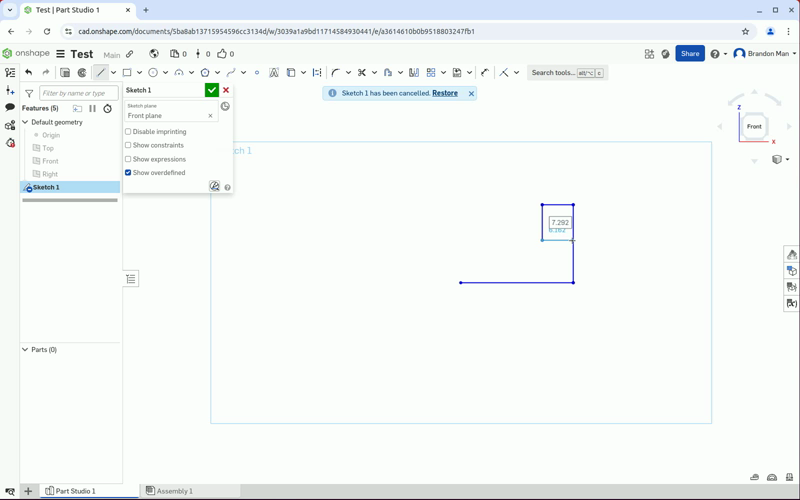
mouse_move(491, 240)
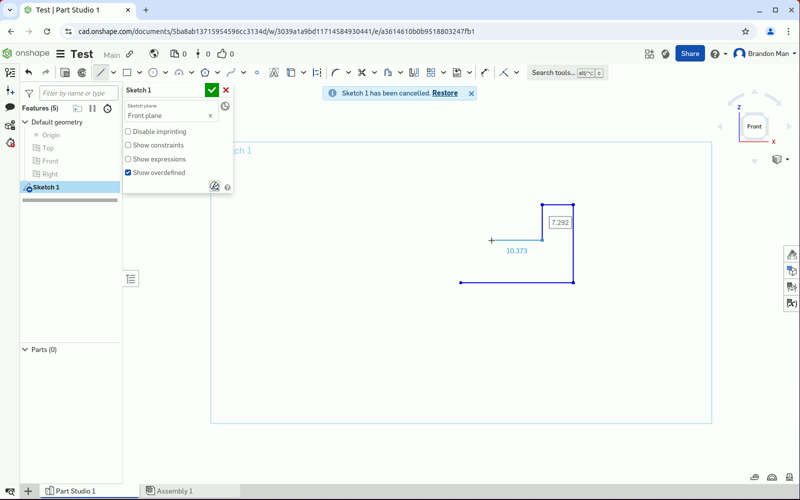
click(491, 240)
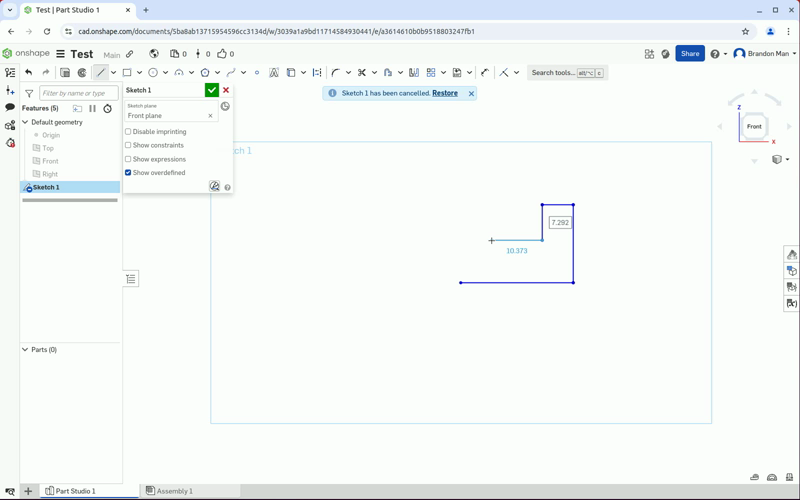
key_up(shift)
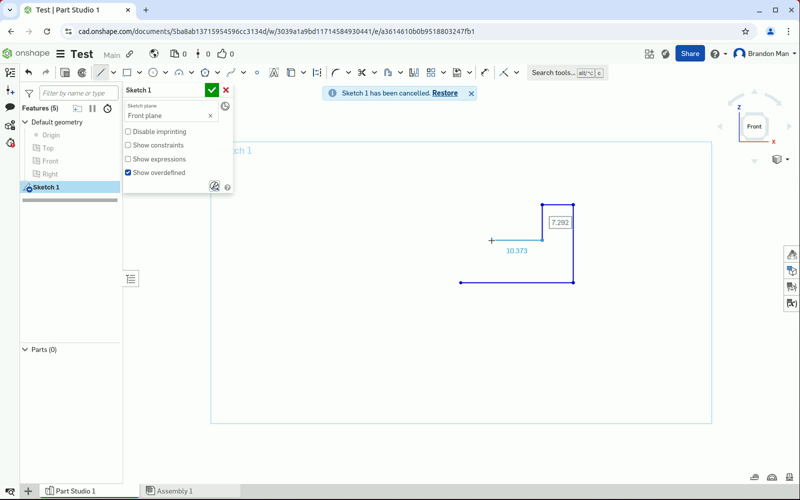
key_down(shift)
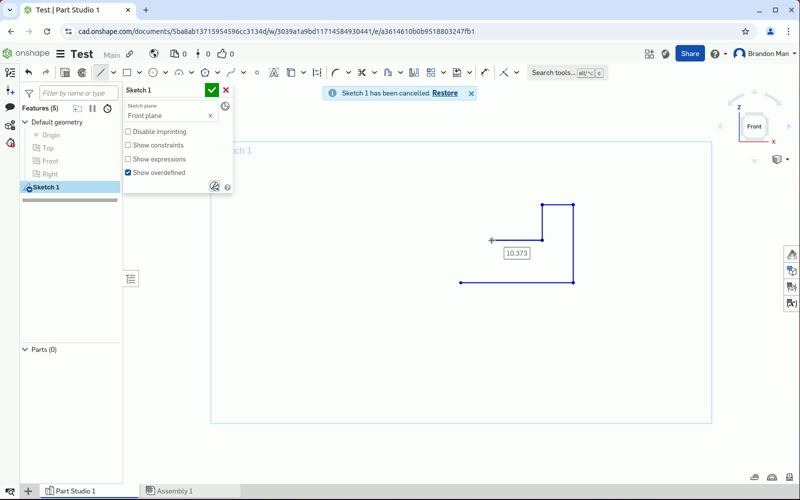
mouse_move(521, 240)
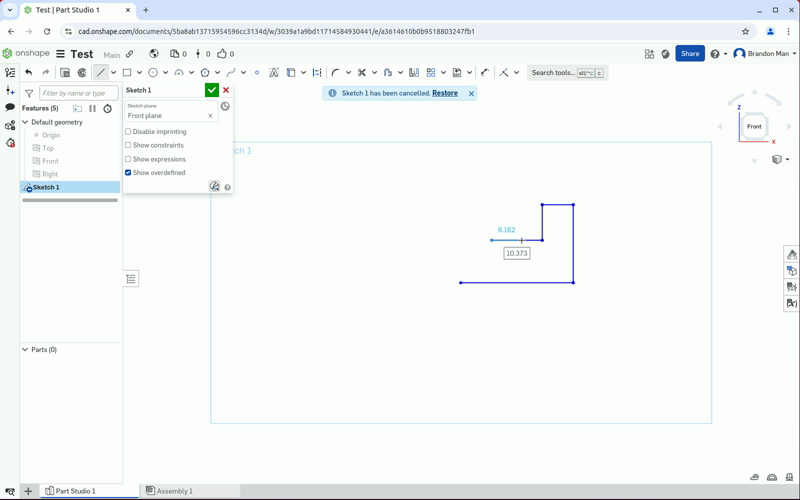
mouse_move(491, 204)
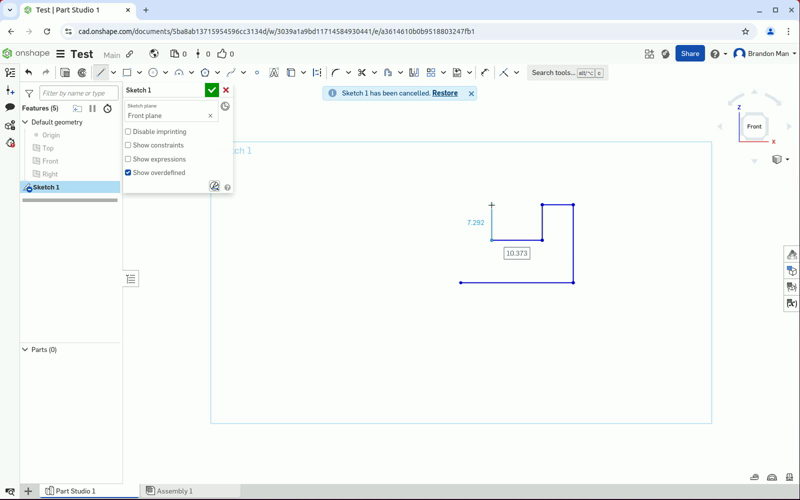
click(491, 204)
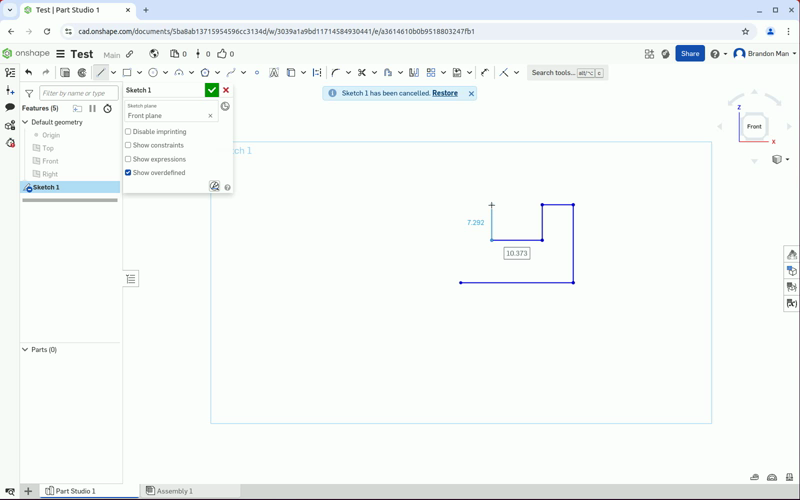
key_up(shift)
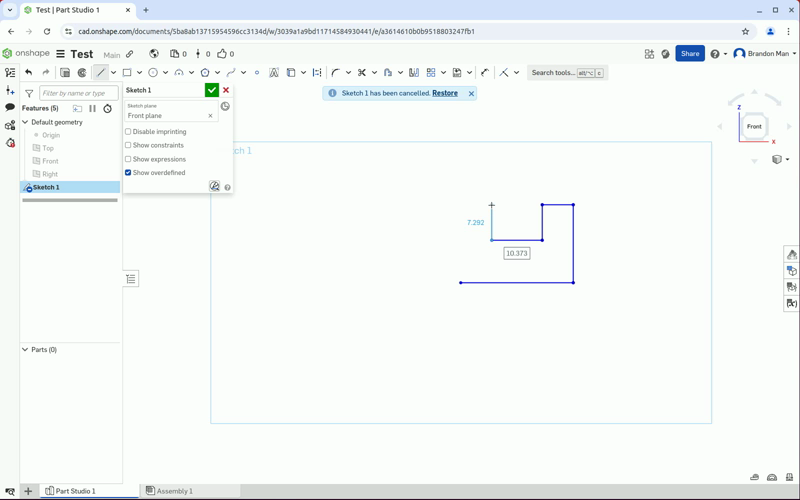
key_down(shift)
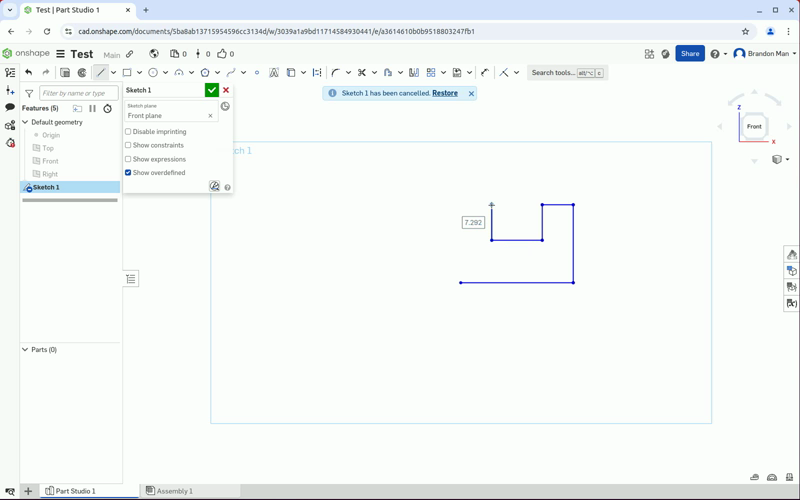
mouse_move(521, 204)
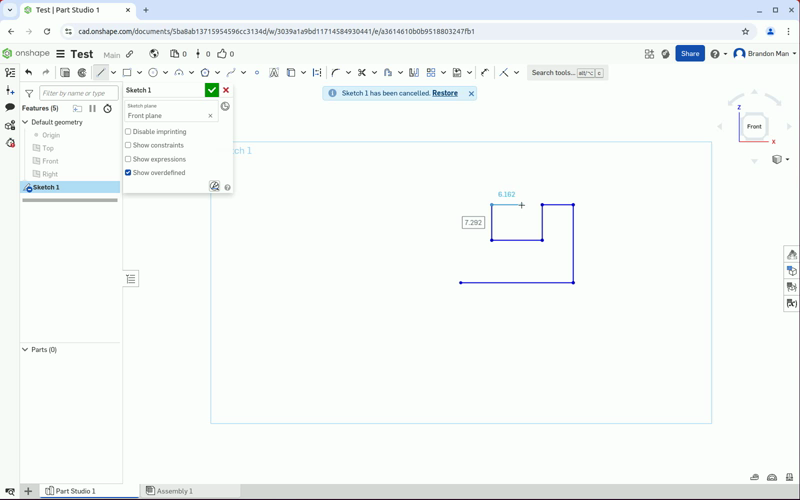
mouse_move(460, 204)
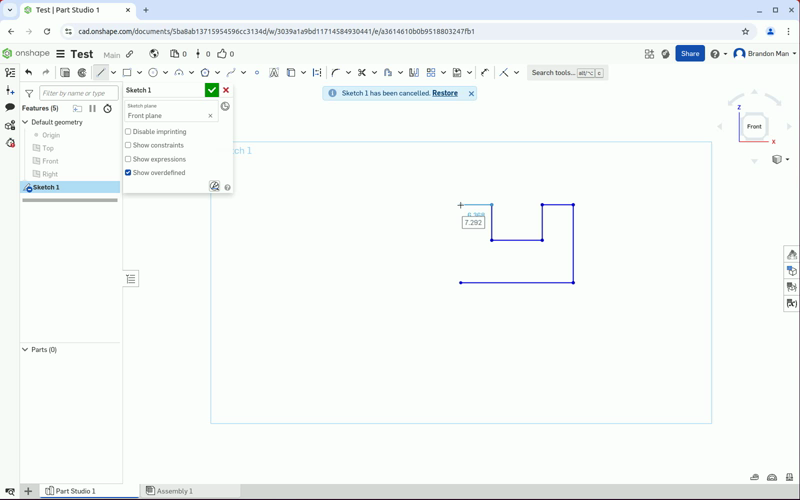
click(460, 204)
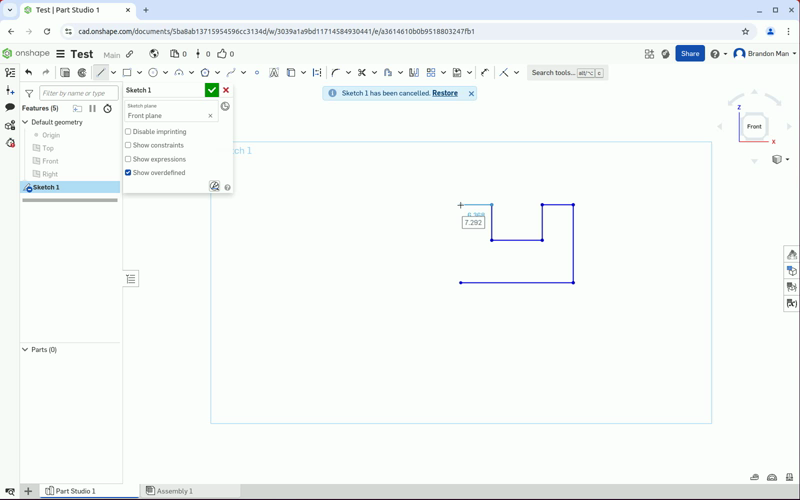
key_up(shift)
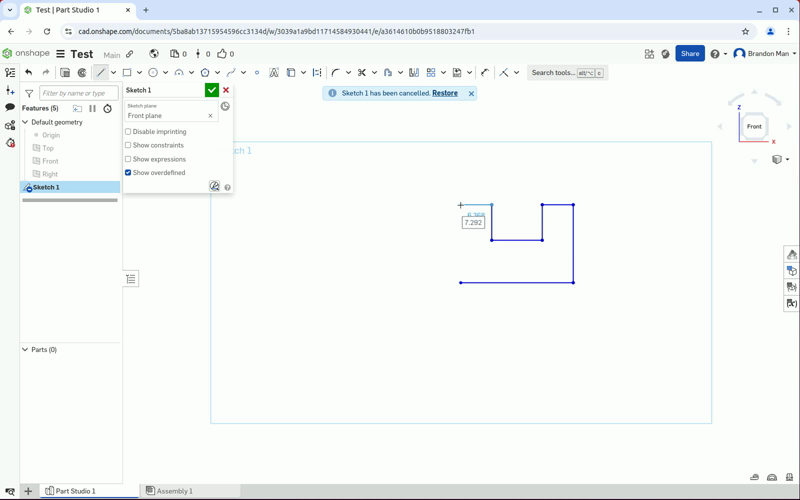
key_down(shift)
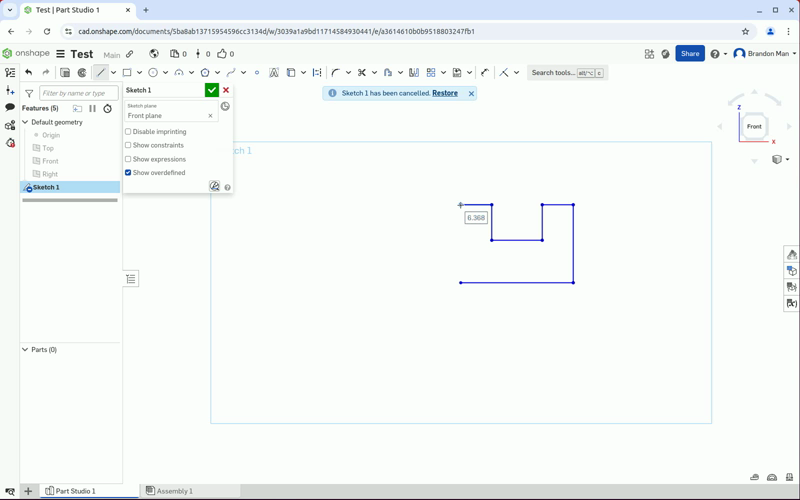
mouse_move(460, 282)
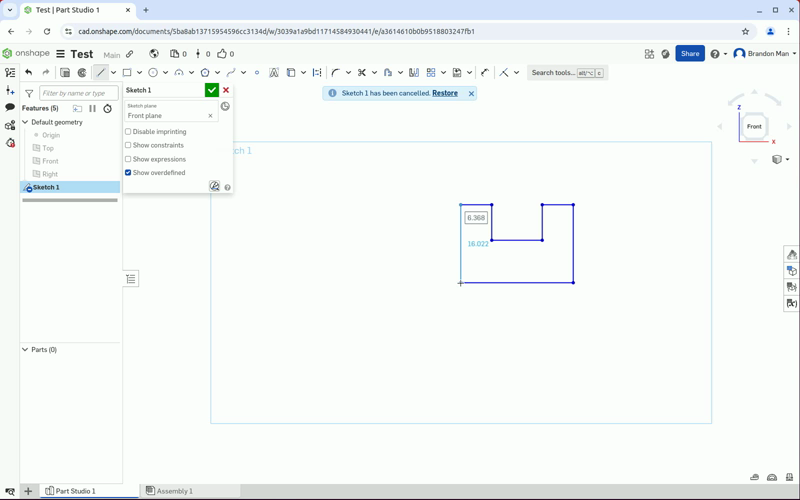
key_up(shift)
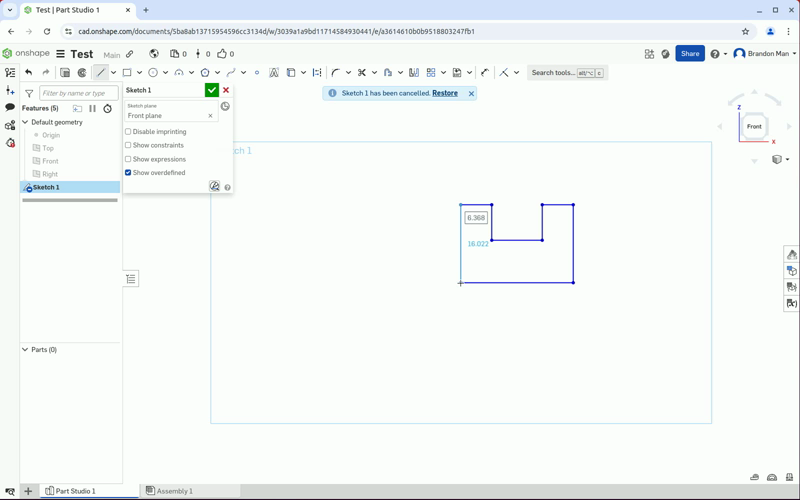
click(460, 282)
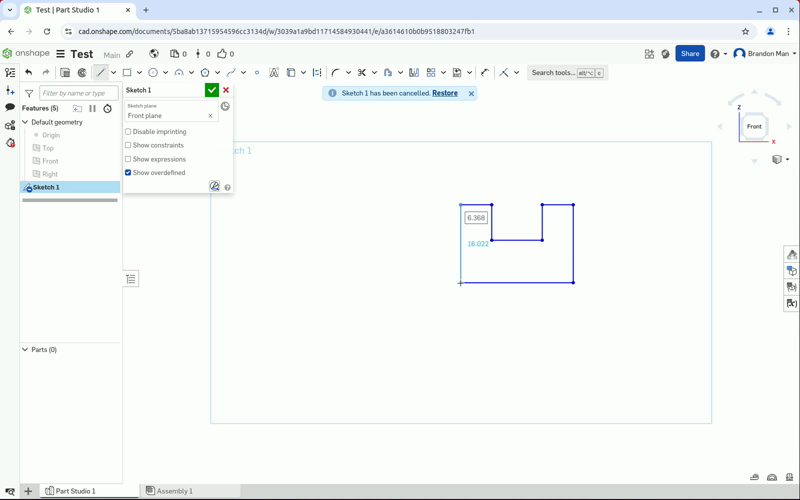
key(esc)
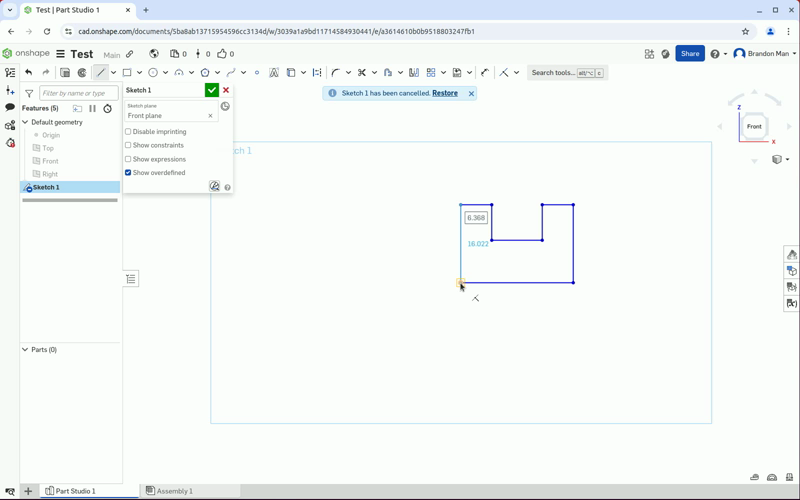
mouse_move(532, 260)
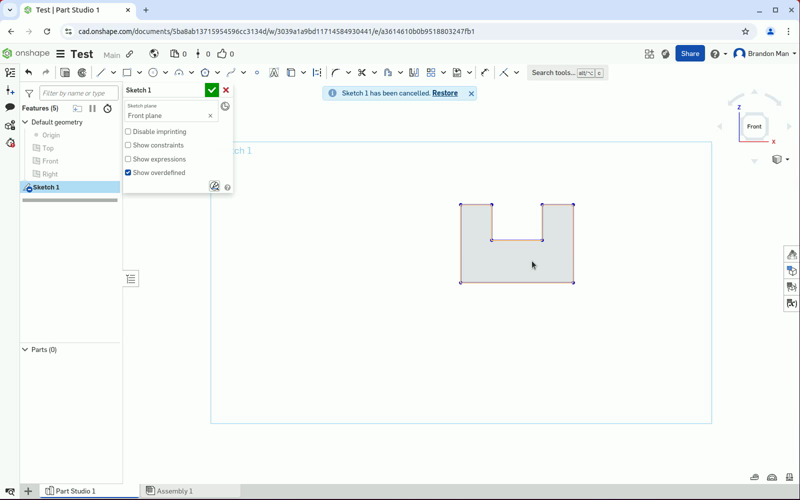
click(532, 260)
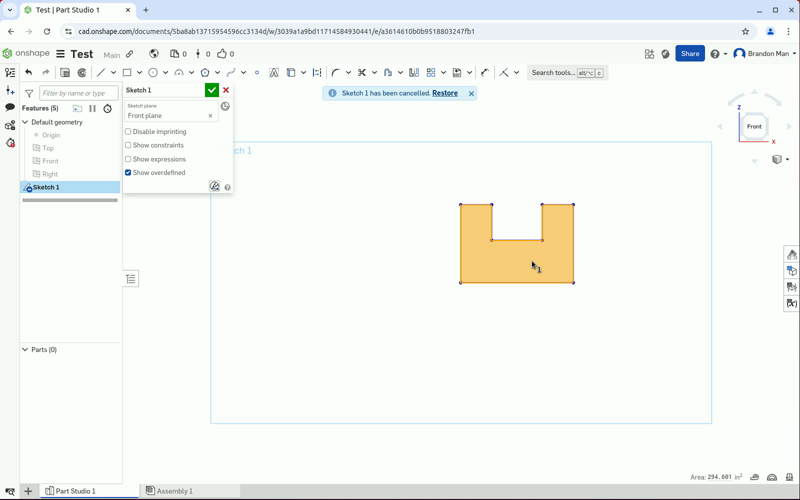
mouse_move(73, 352)
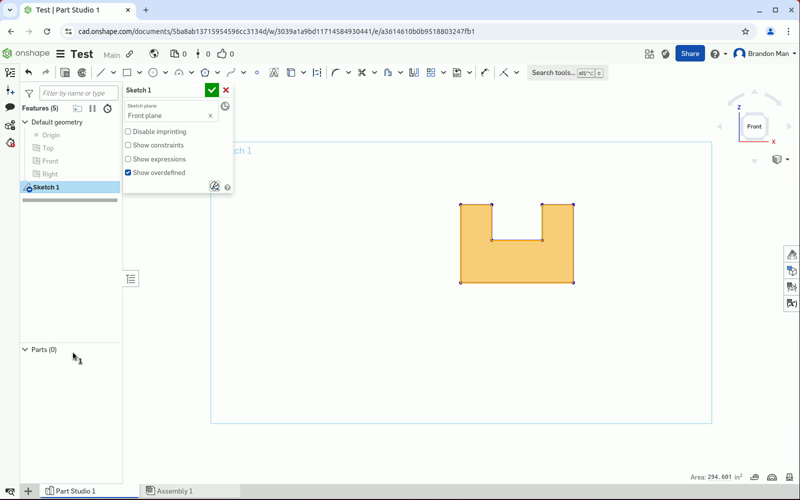
key(shift+y)
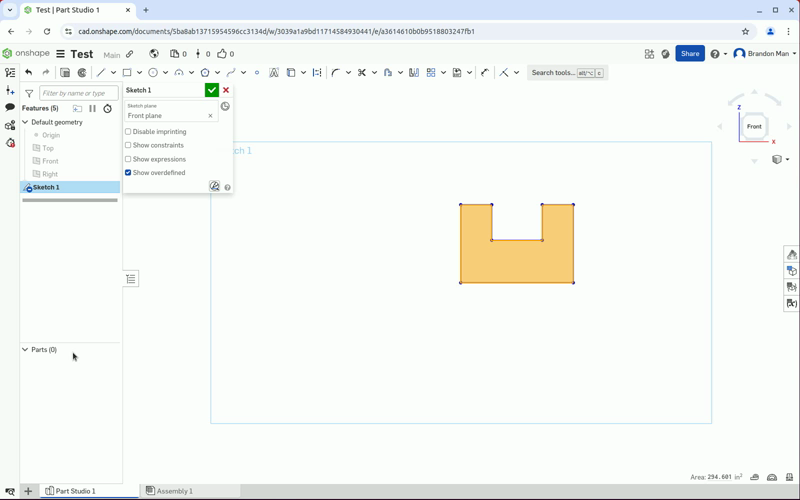
key(shift+e)
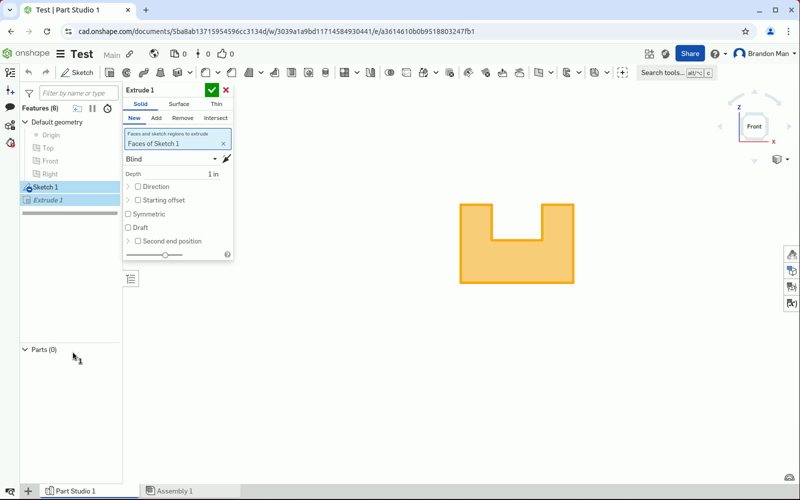
mouse_move(143, 106)
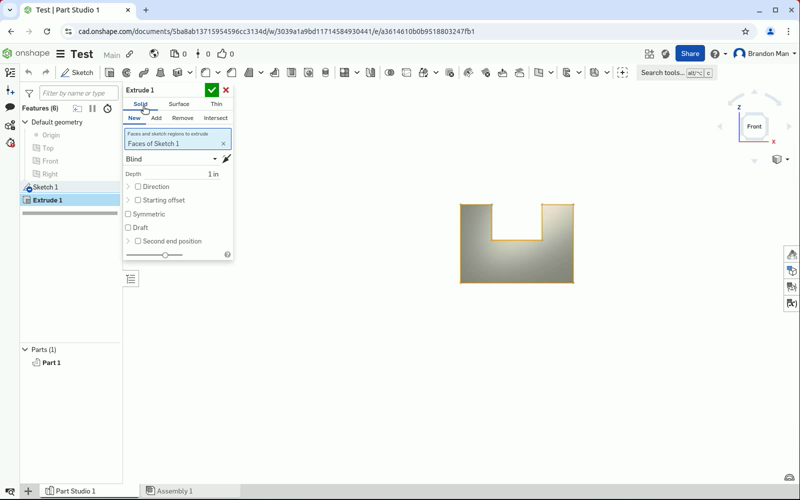
click(143, 106)
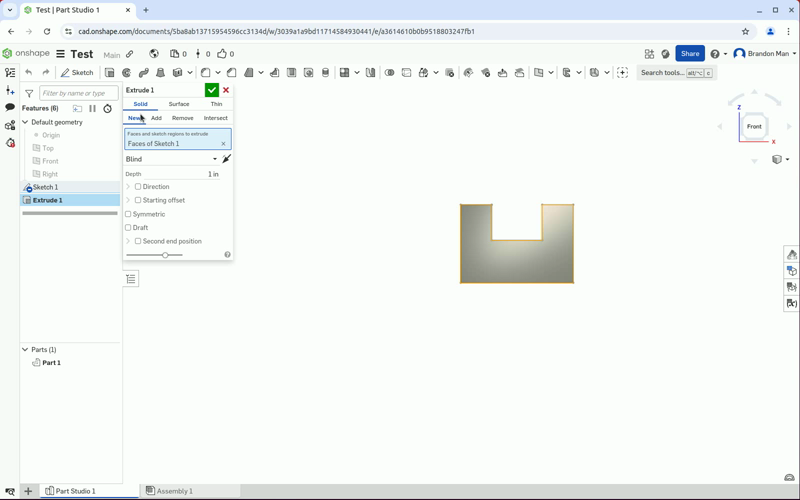
mouse_move(137, 120)
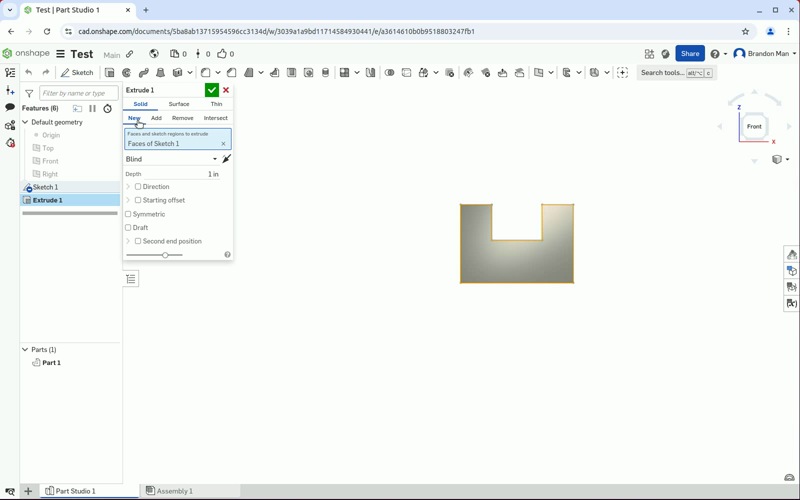
click(137, 120)
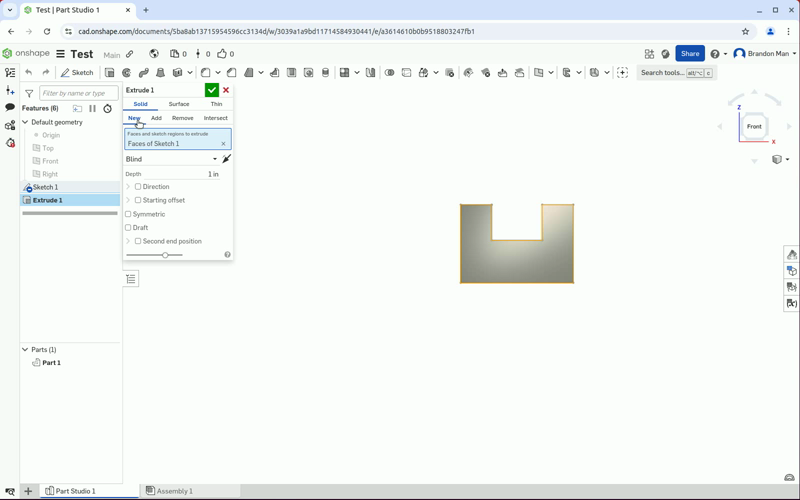
key(tab, 4)
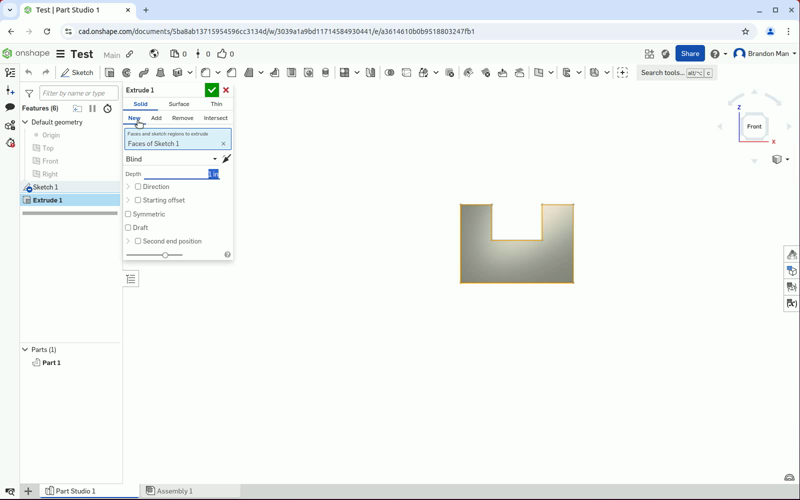
text(19.257)
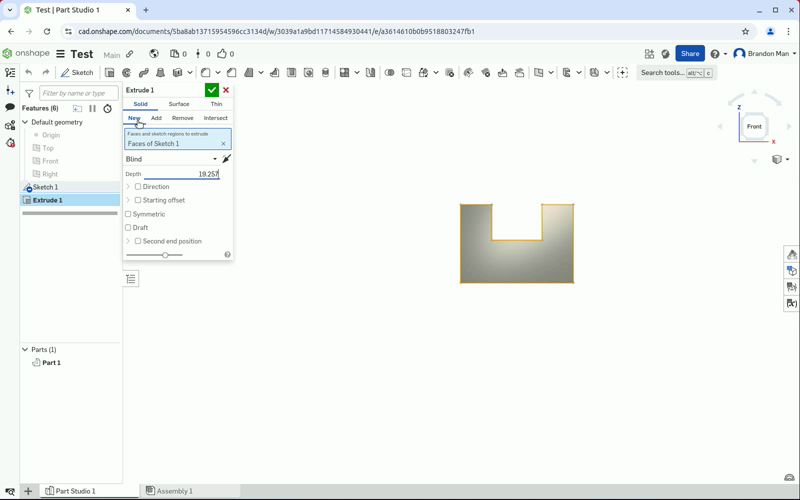
key(enter)
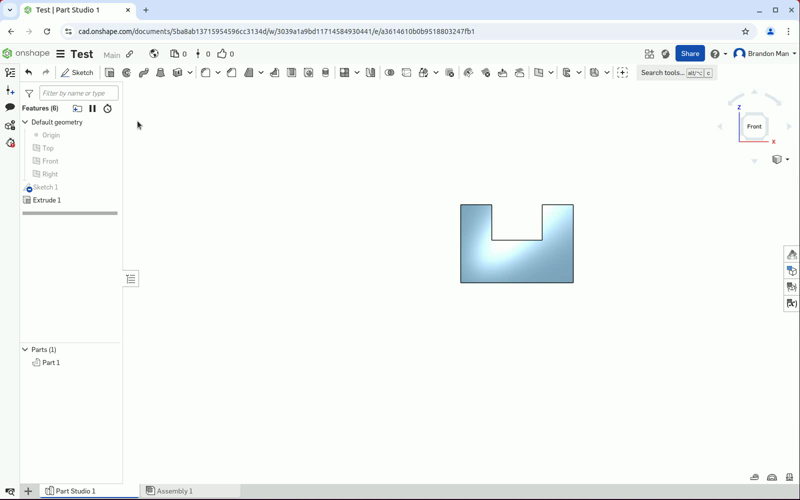
key(shift+h)
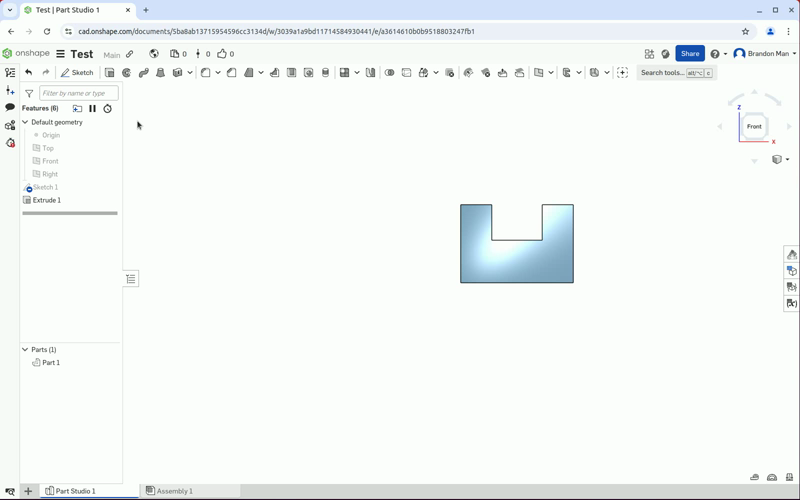
key(shift+h)
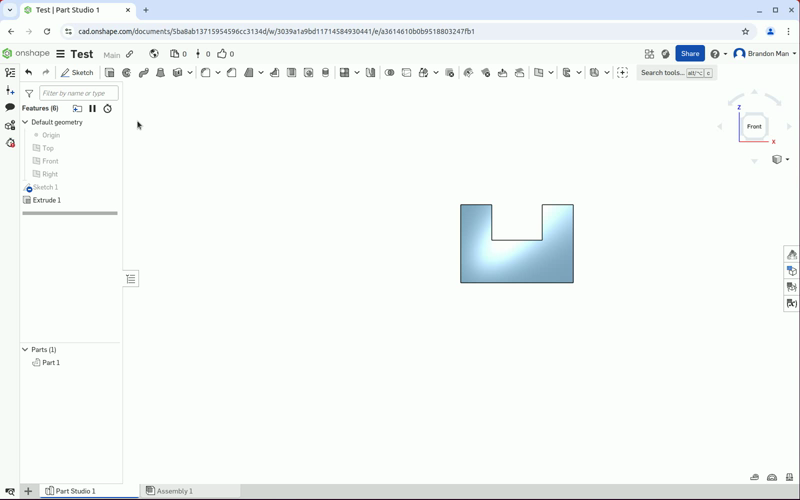
mouse_move(73, 189)
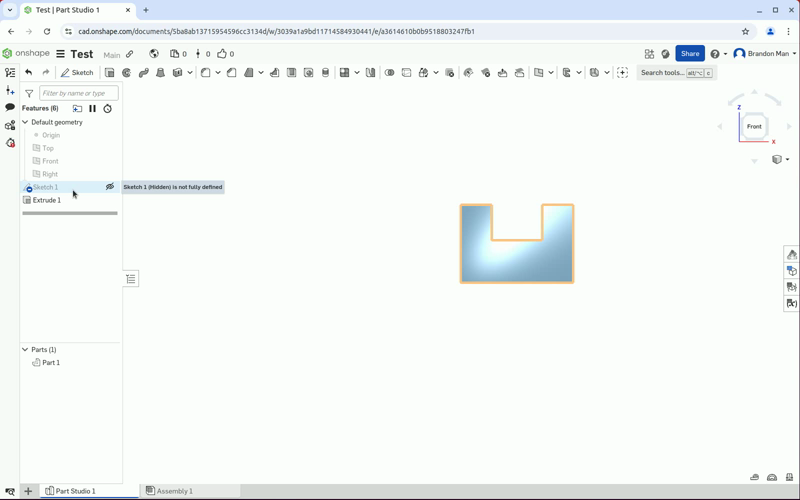
click(73, 189)
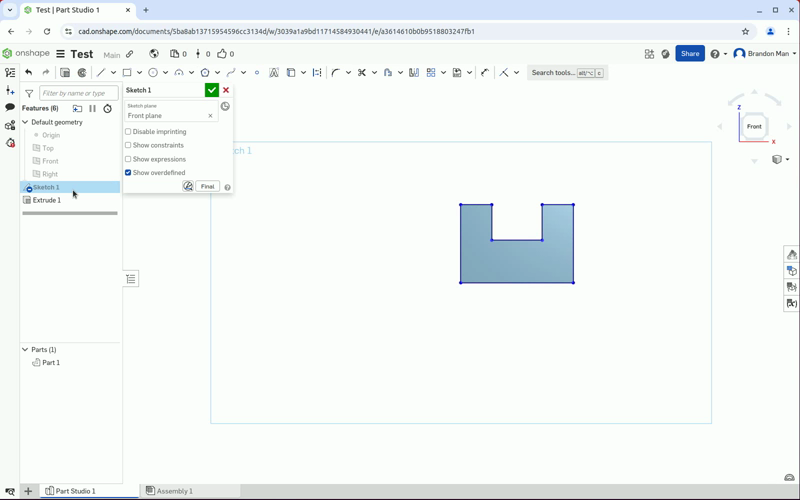
mouse_move(229, 92)
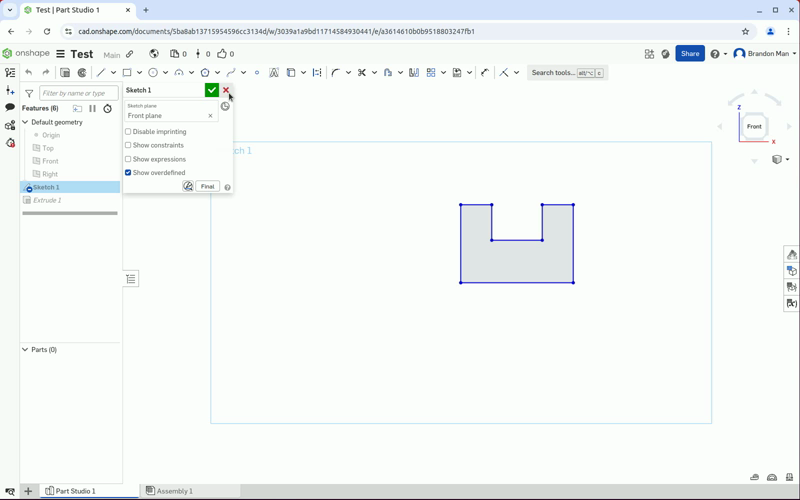
click(229, 92)
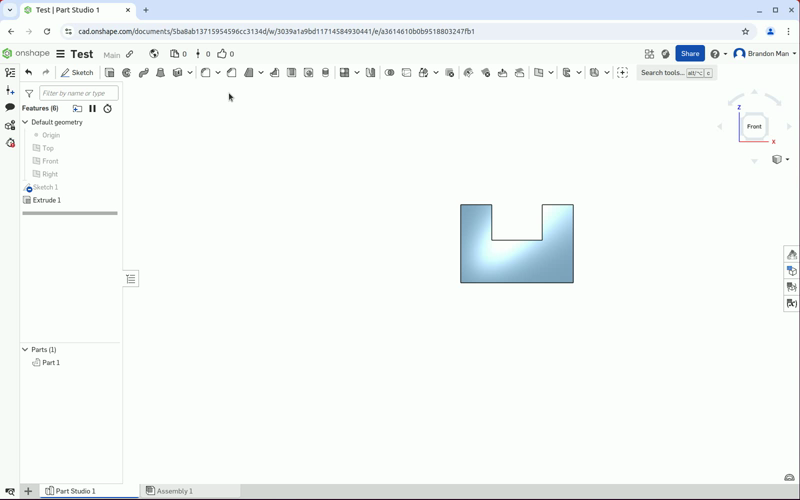
mouse_move(73, 352)
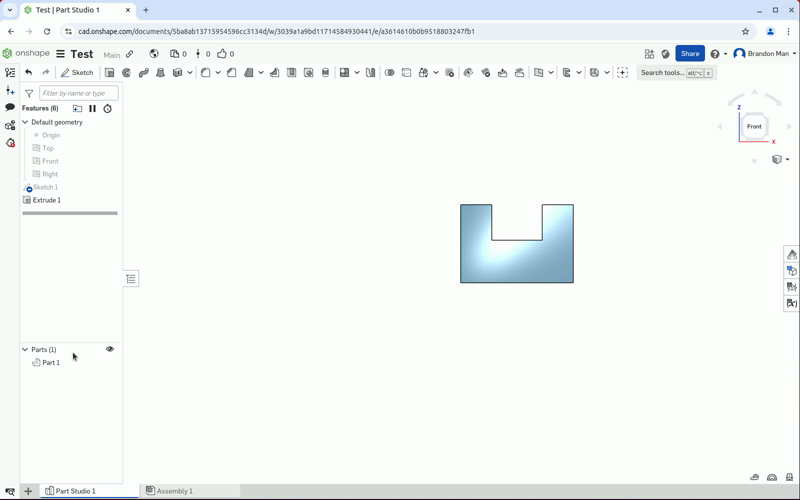
key(y)
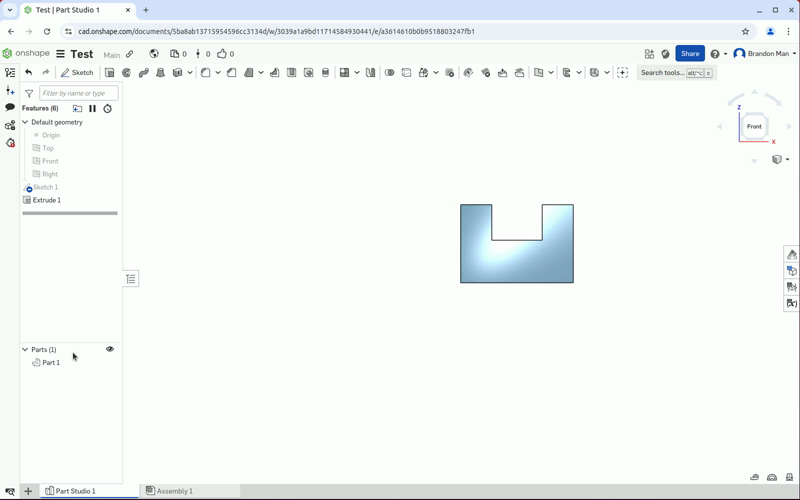
key(shift+p)
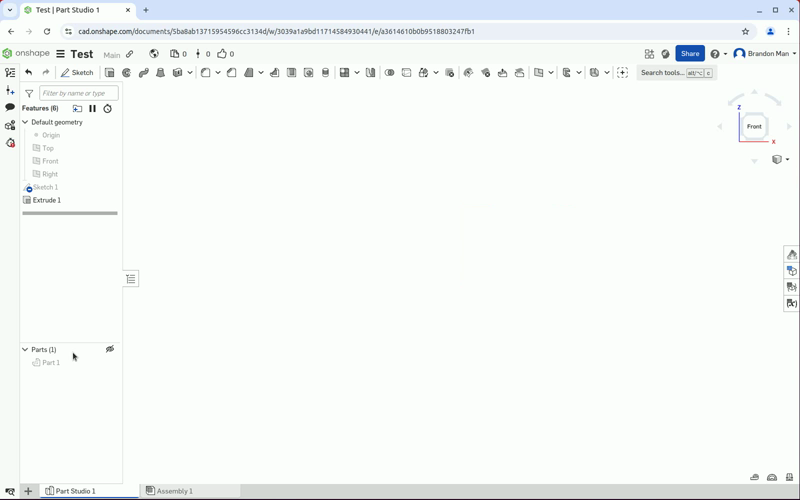
key(space)
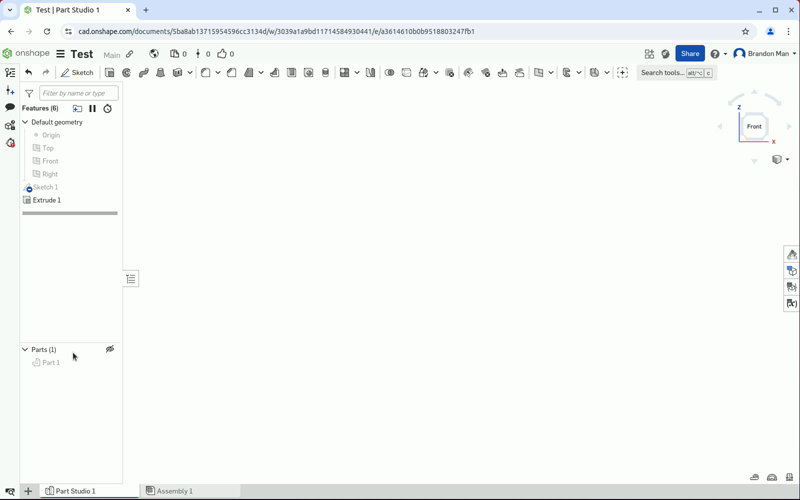
key_down(shift)
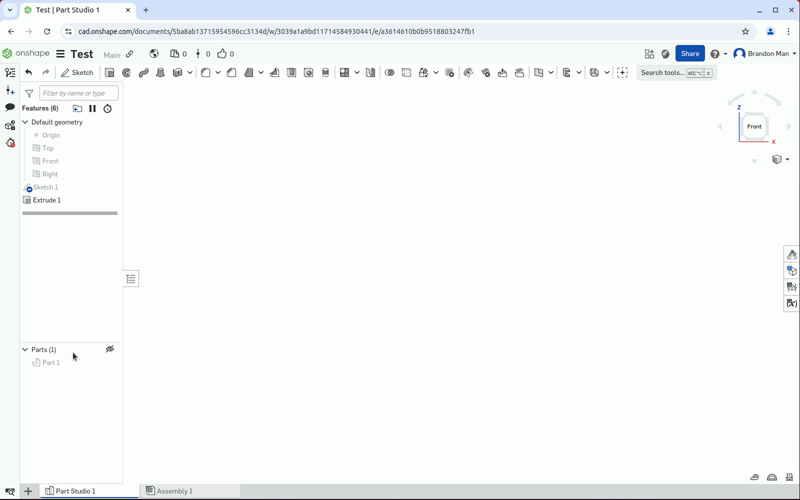
key(down)
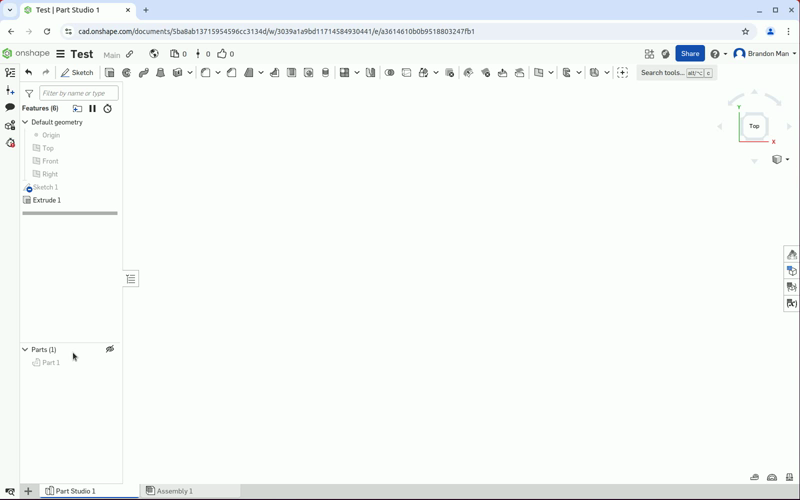
key_up(shift)
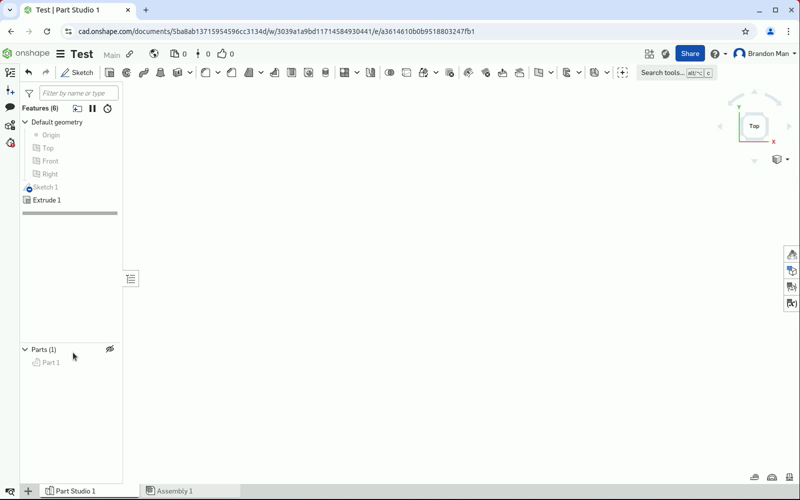
mouse_move(73, 352)
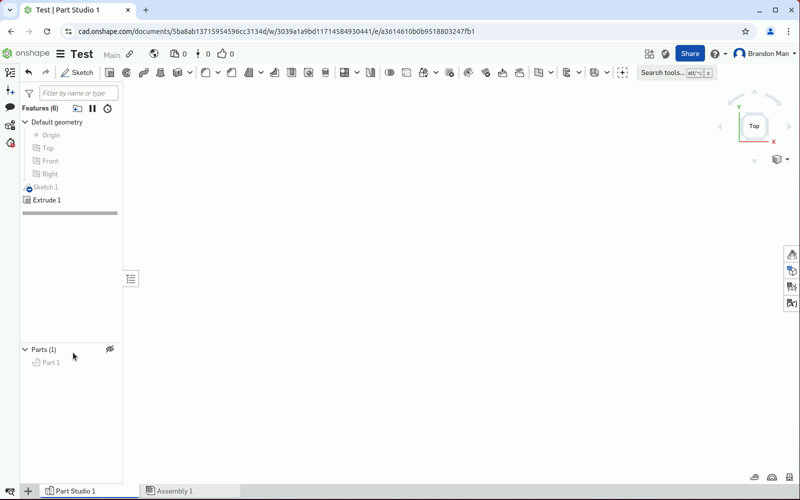
key(shift+y)
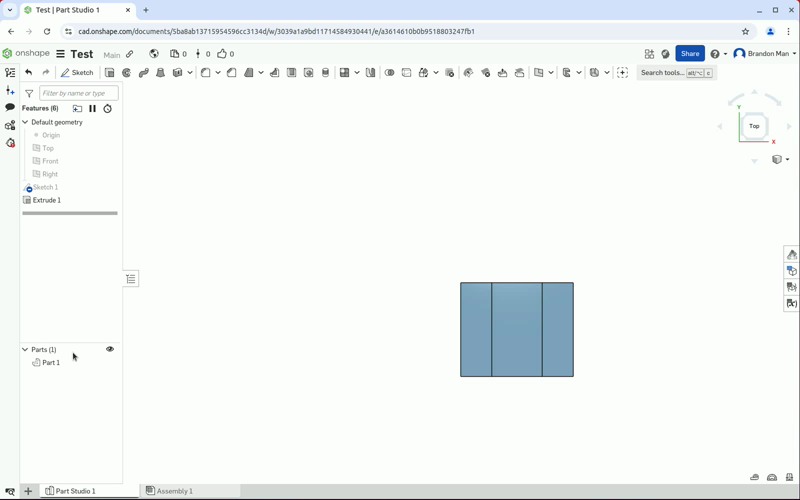
mouse_move(541, 75)
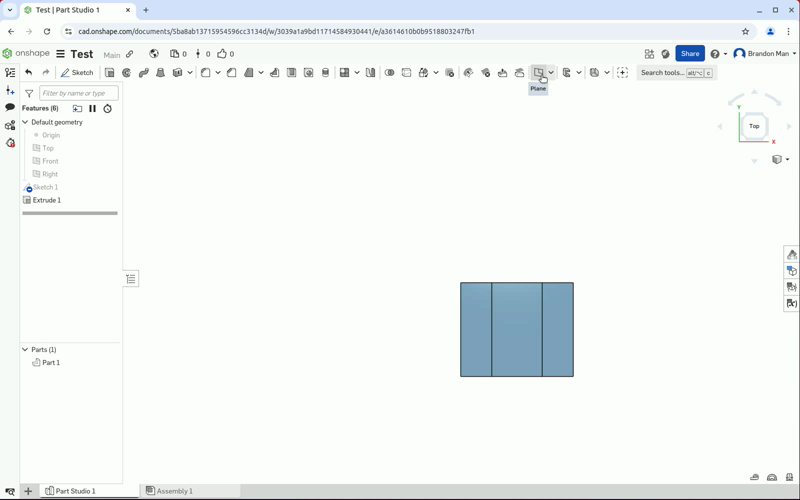
click(541, 75)
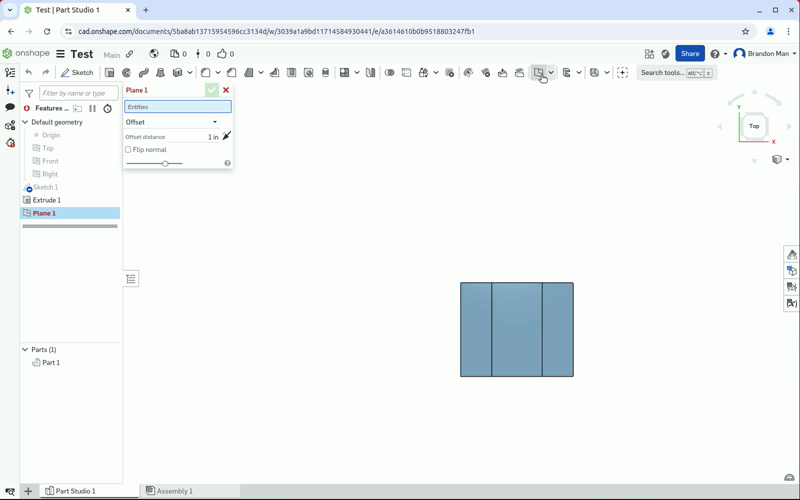
mouse_move(73, 150)
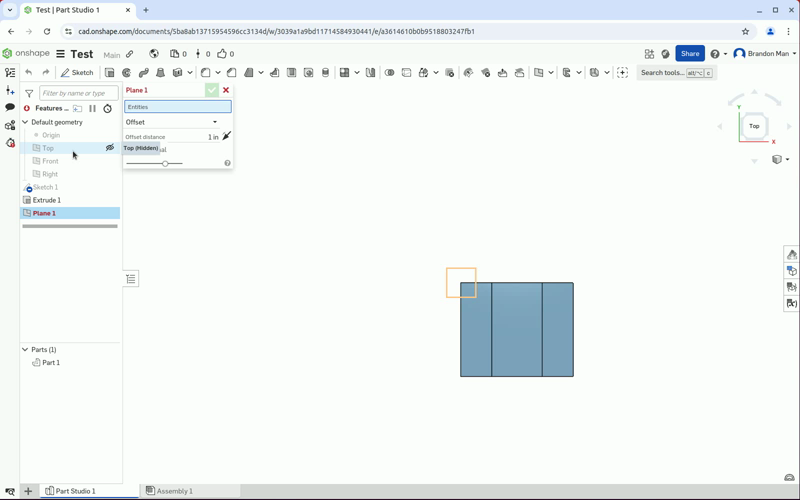
click(73, 150)
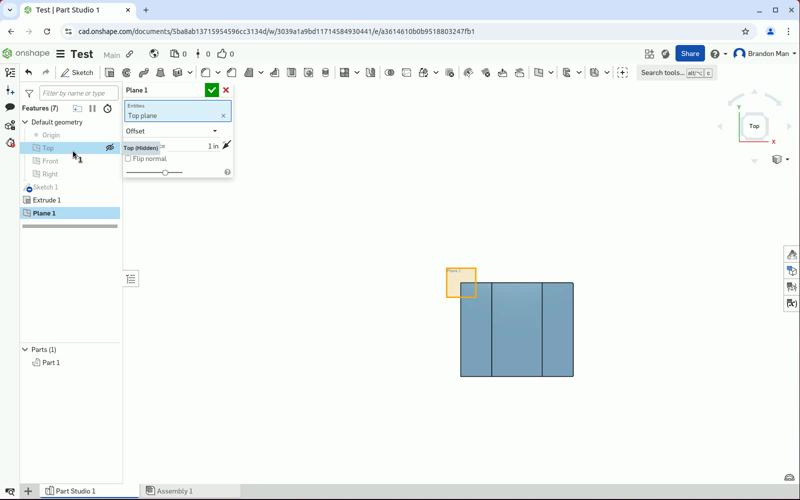
key(tab, 2)
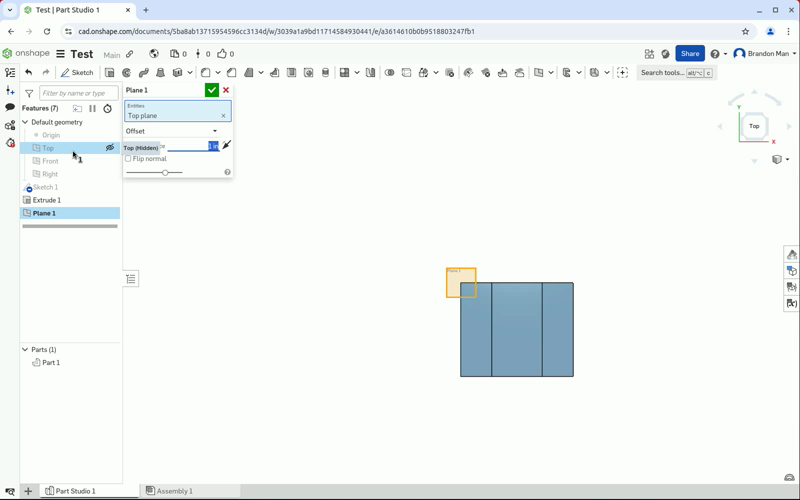
text(15.898)
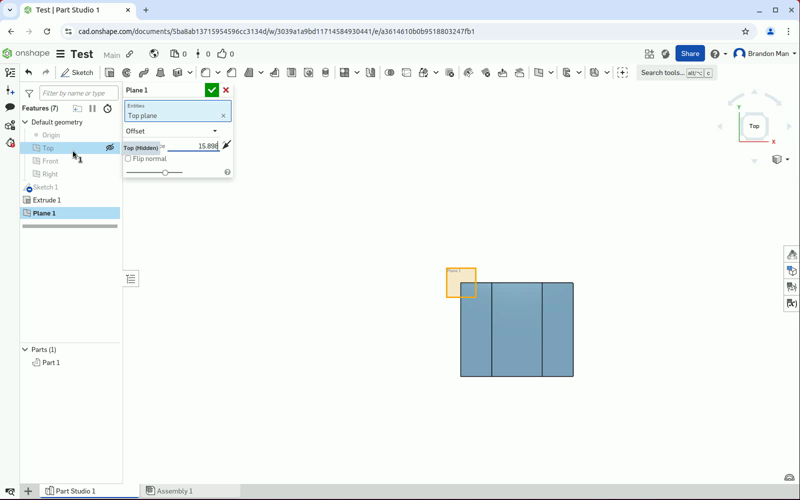
key(enter, 2)
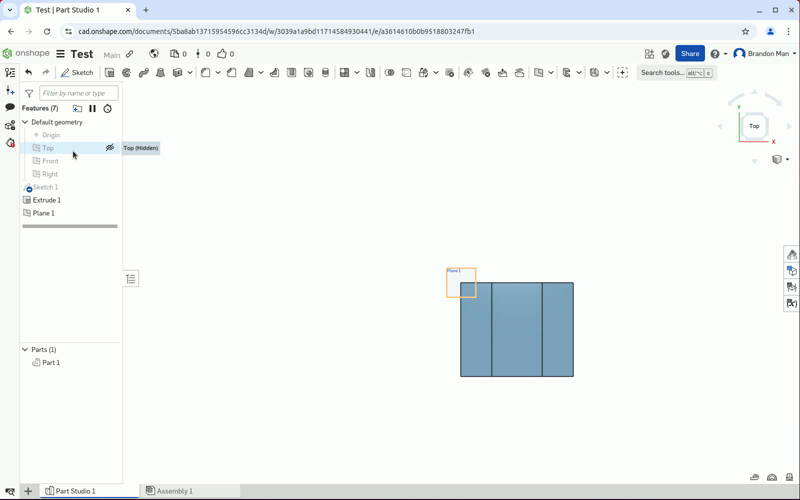
key(shift+s)
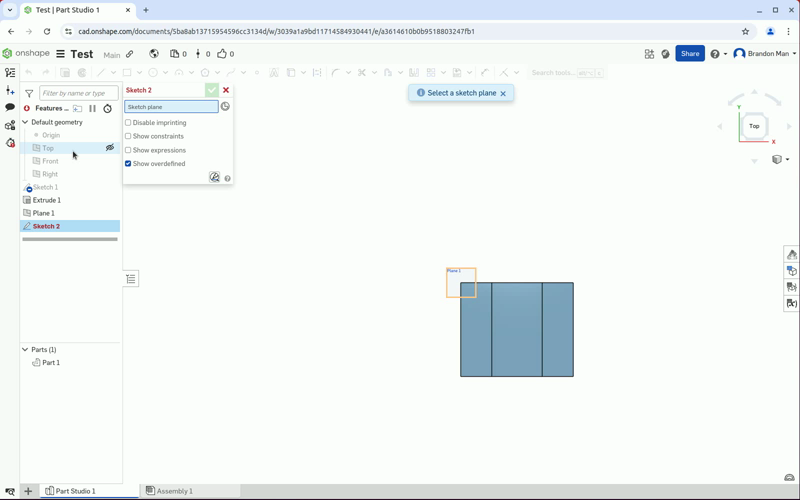
mouse_move(73, 215)
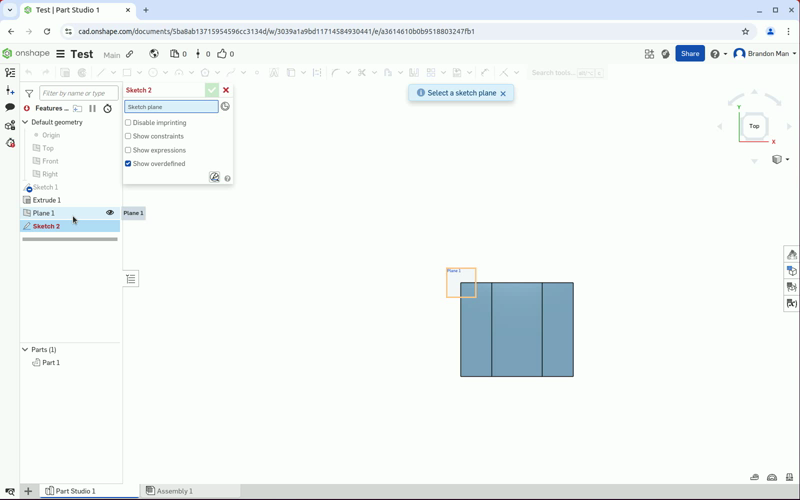
click(73, 215)
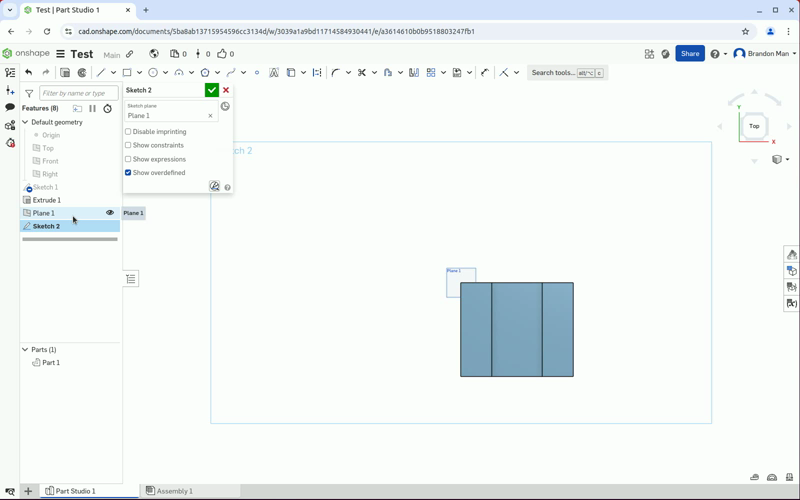
mouse_move(73, 352)
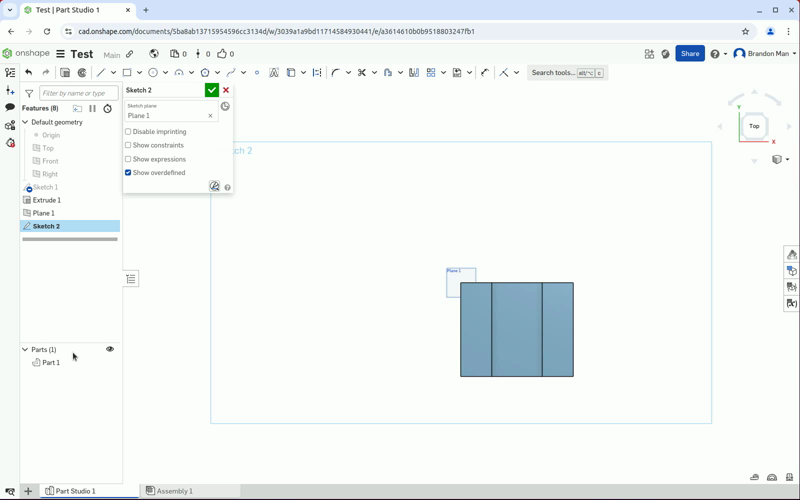
key(y)
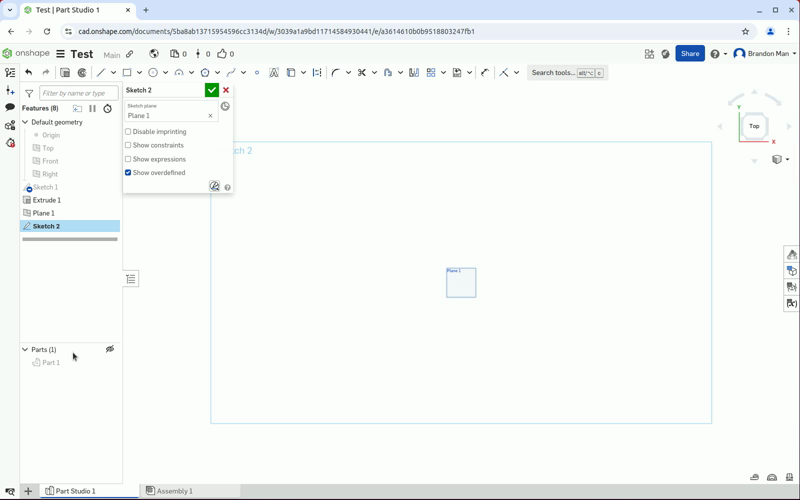
key(l)
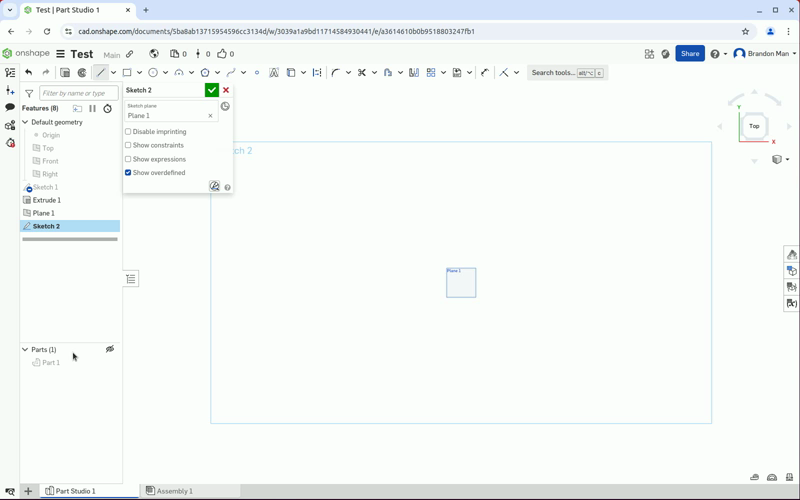
key_down(shift)
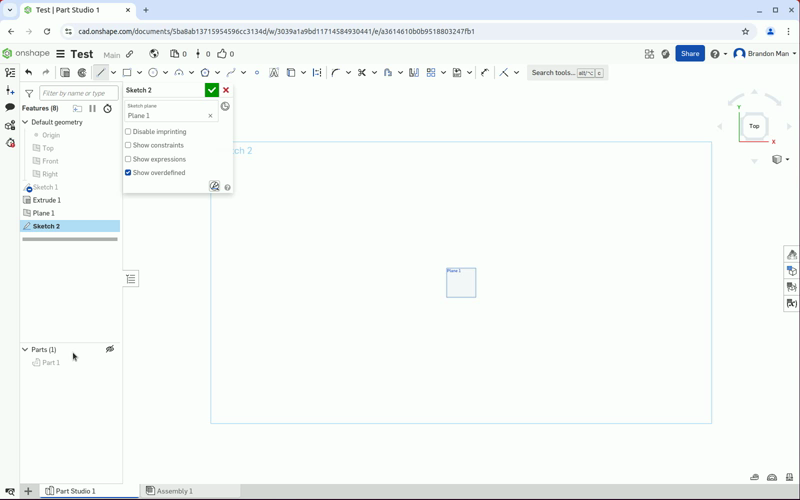
mouse_move(542, 347)
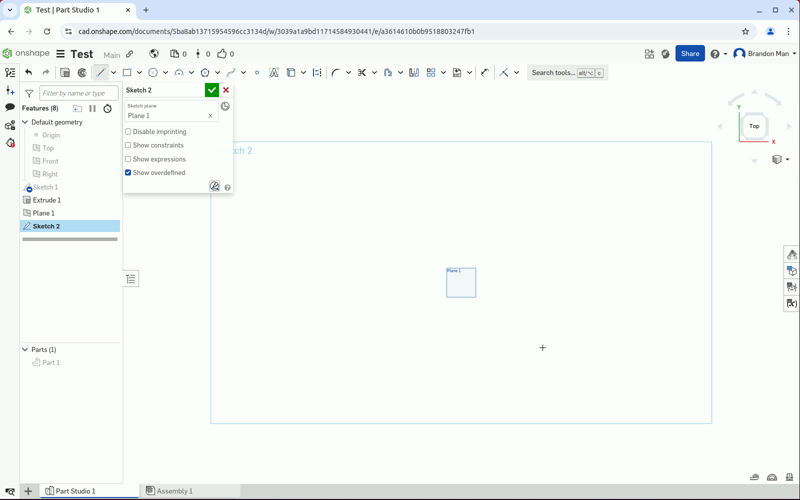
click(542, 347)
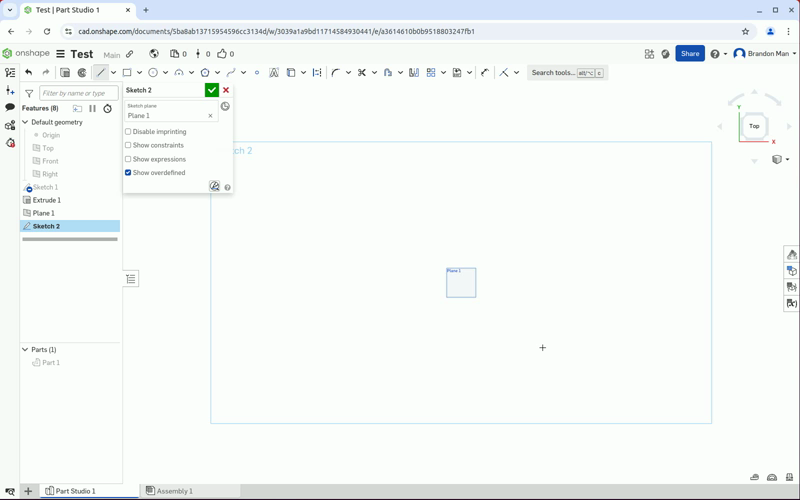
key_up(shift)
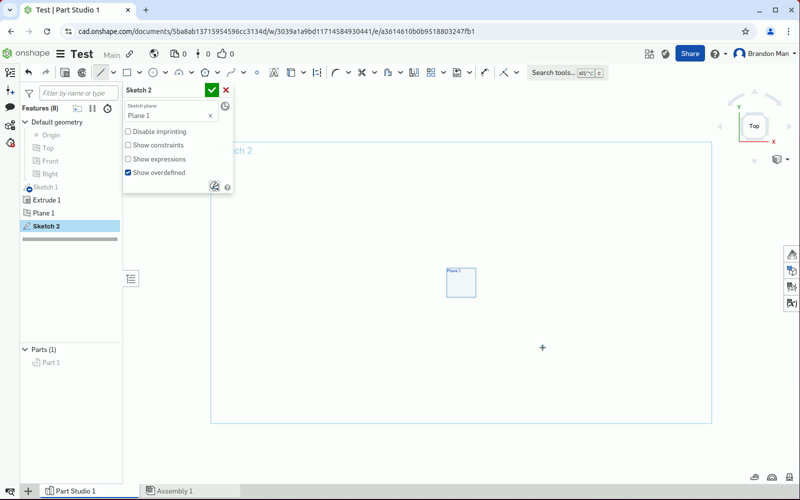
key_down(shift)
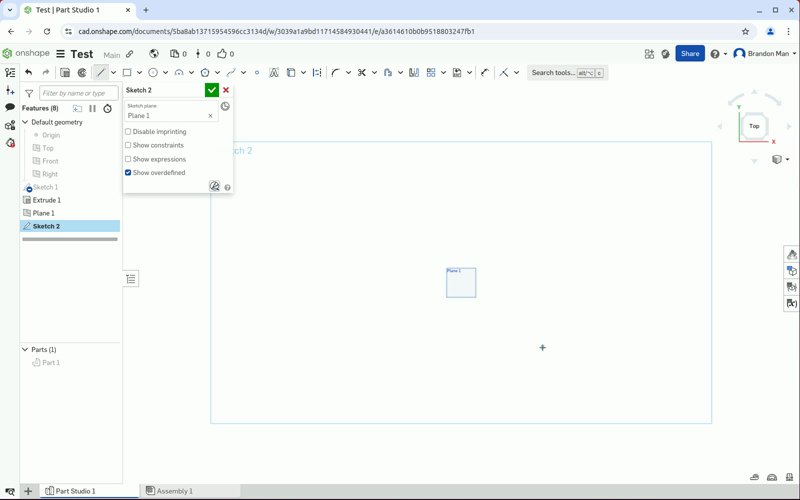
mouse_move(572, 347)
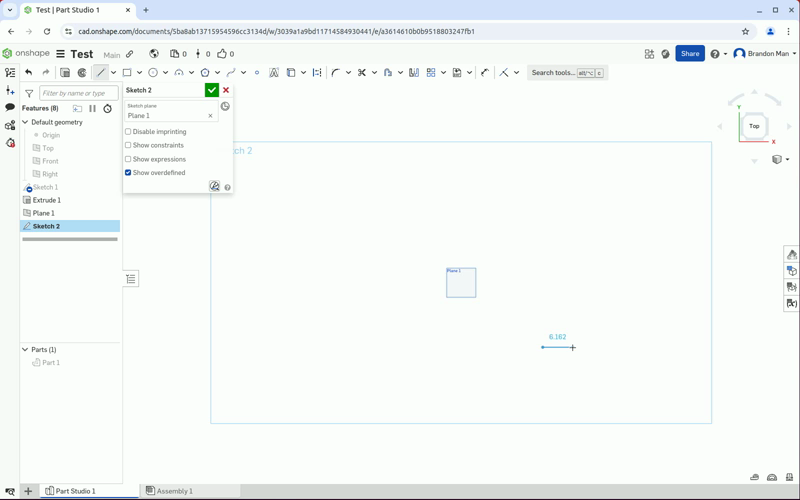
mouse_move(573, 347)
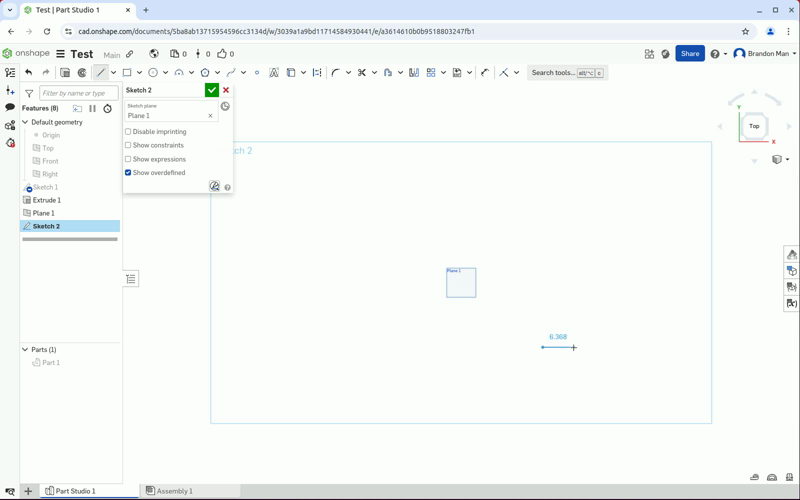
click(573, 347)
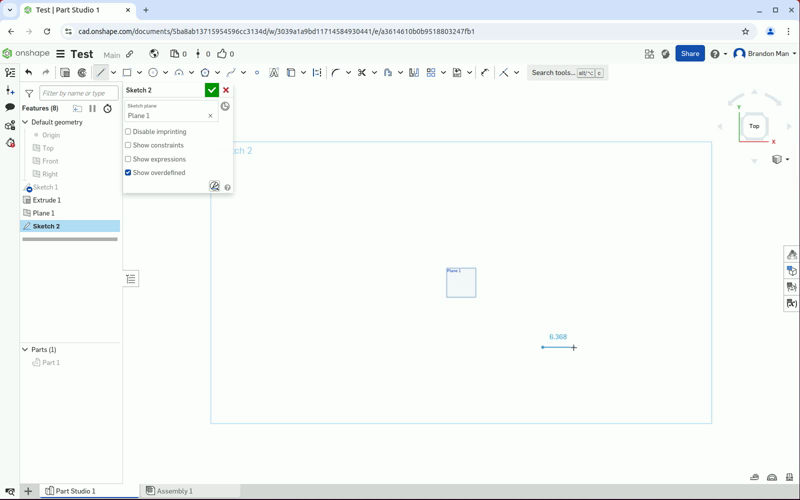
key_up(shift)
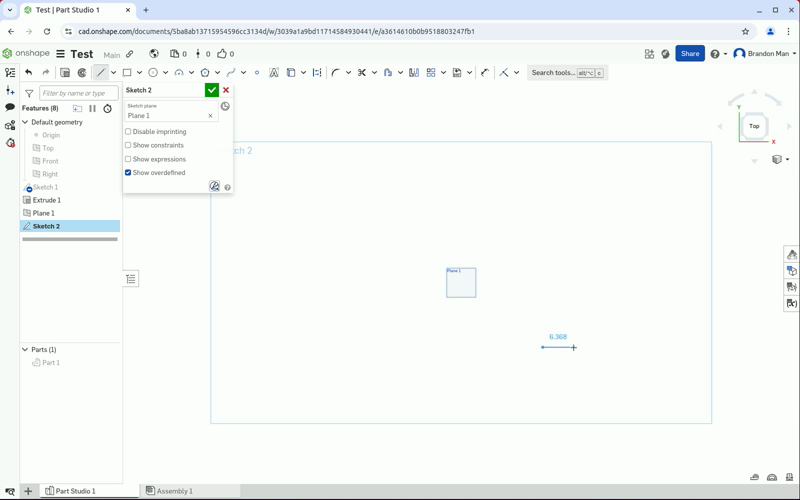
key_down(shift)
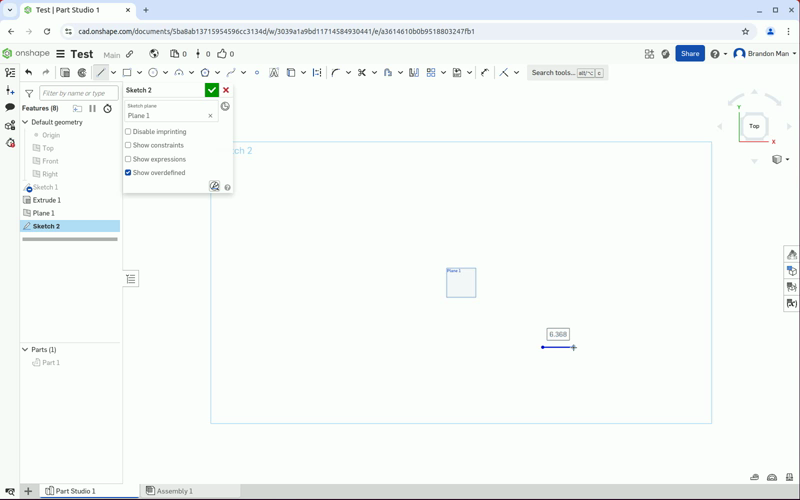
mouse_move(589, 347)
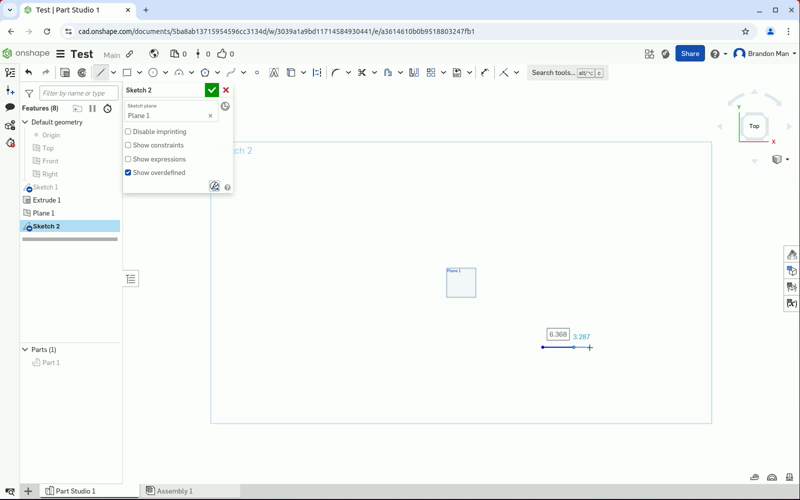
mouse_move(573, 309)
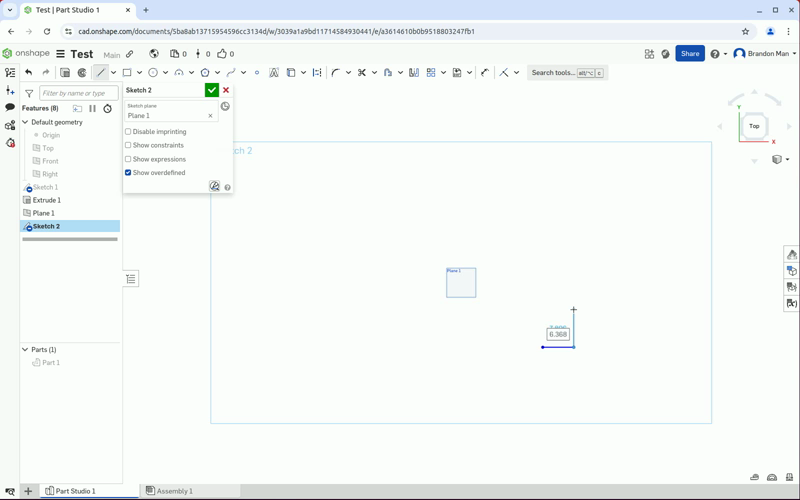
click(573, 309)
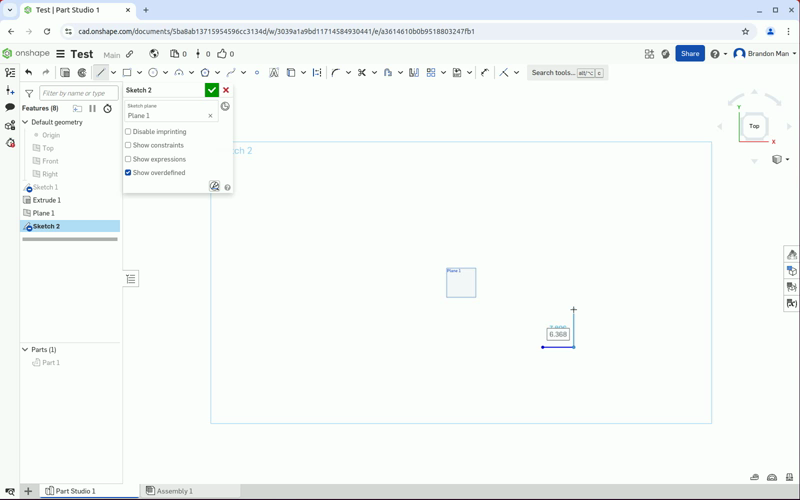
key_up(shift)
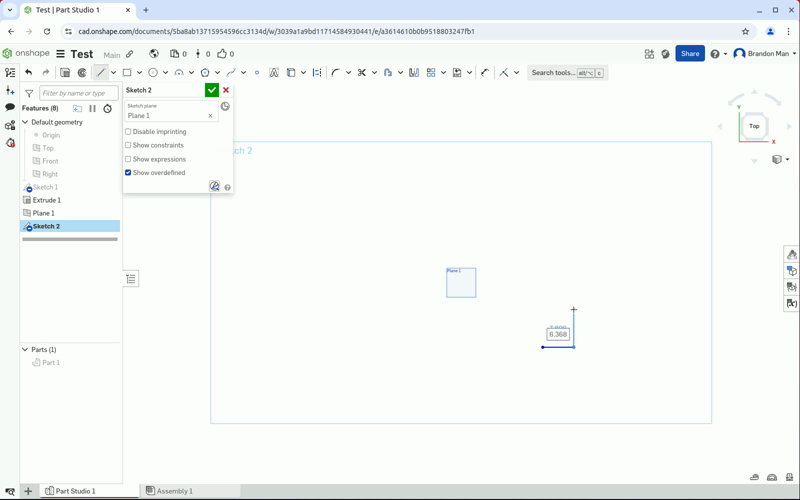
key_down(shift)
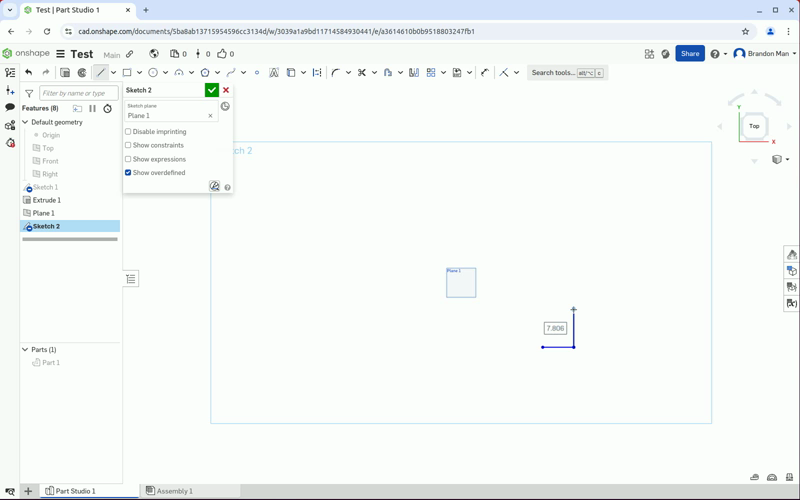
mouse_move(589, 309)
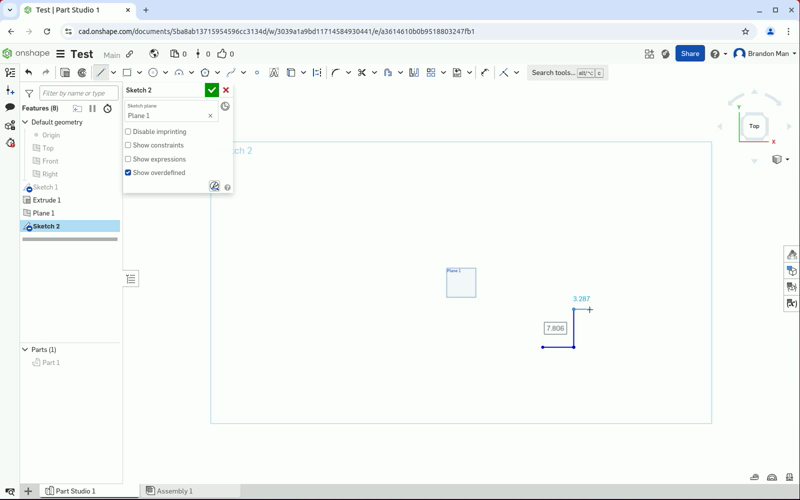
mouse_move(542, 309)
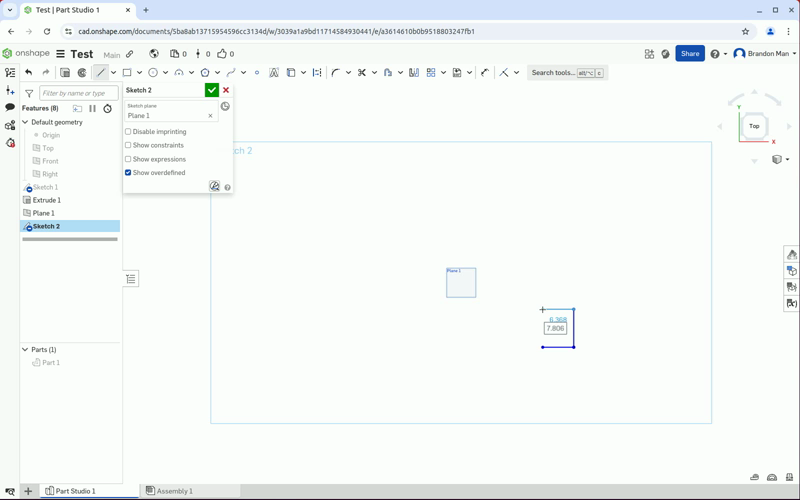
click(542, 309)
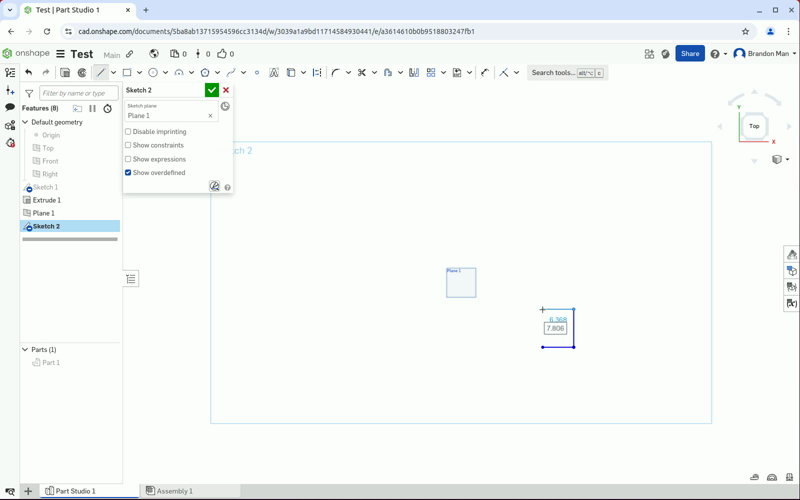
key_up(shift)
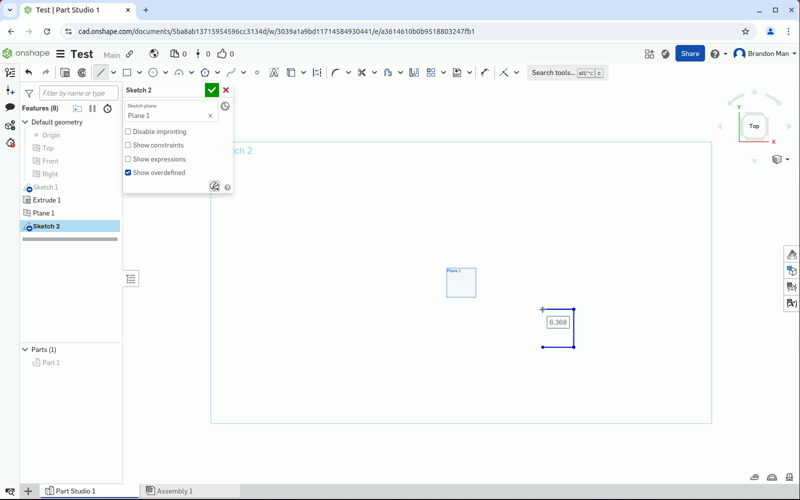
mouse_move(572, 309)
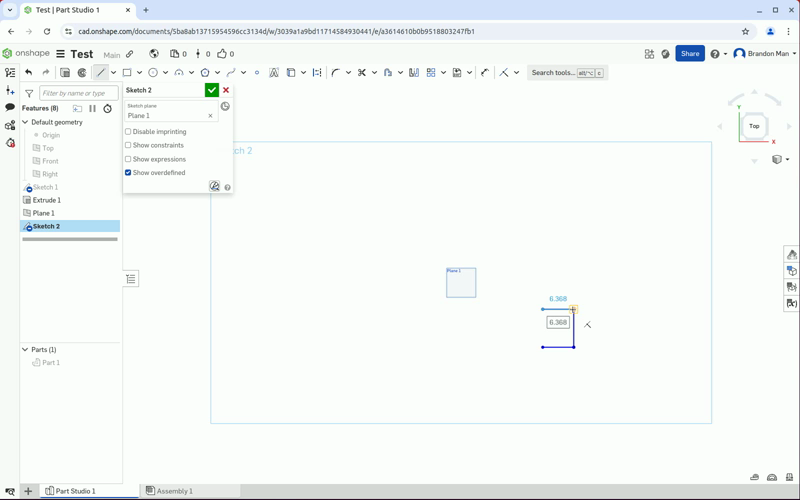
key_down(shift)
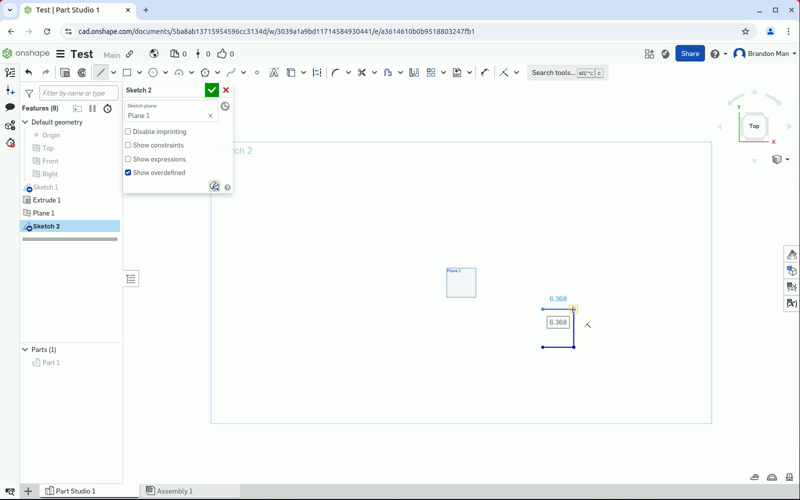
mouse_move(542, 347)
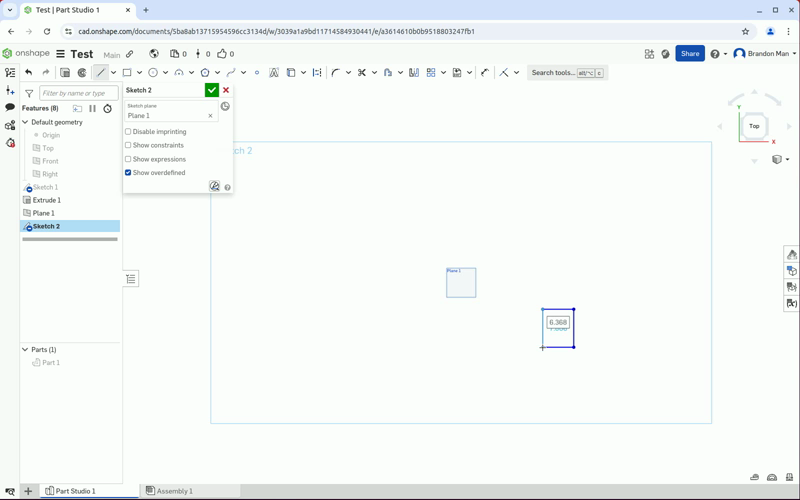
key_up(shift)
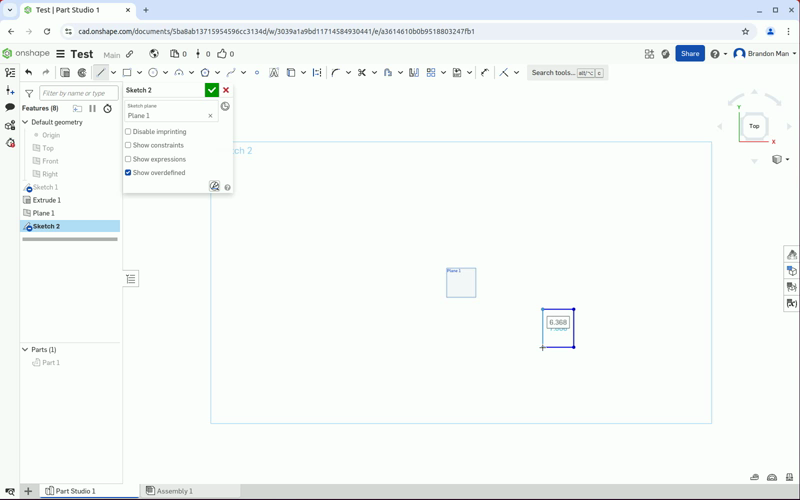
click(542, 347)
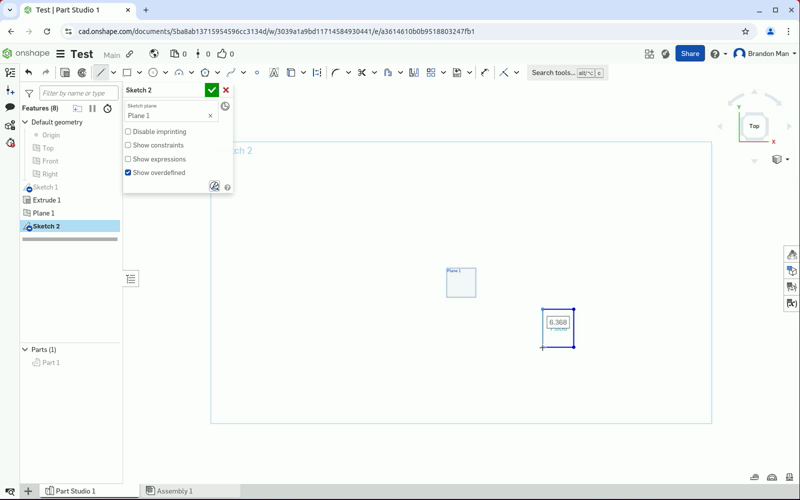
key(esc)
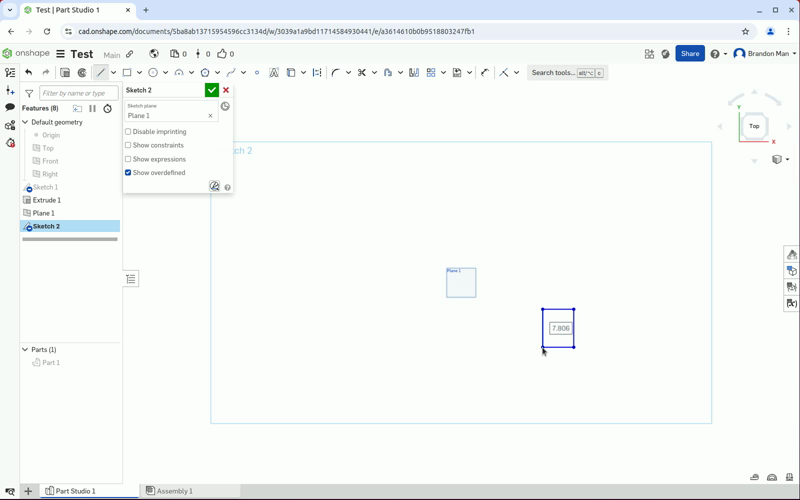
mouse_move(567, 322)
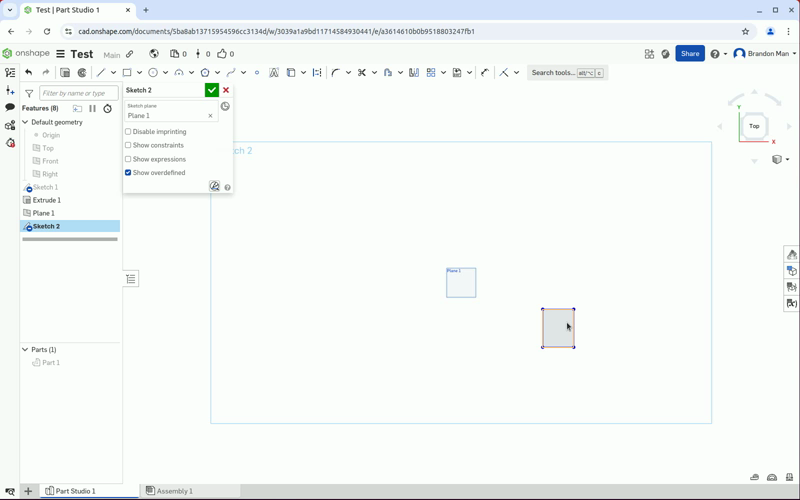
scroll(6)
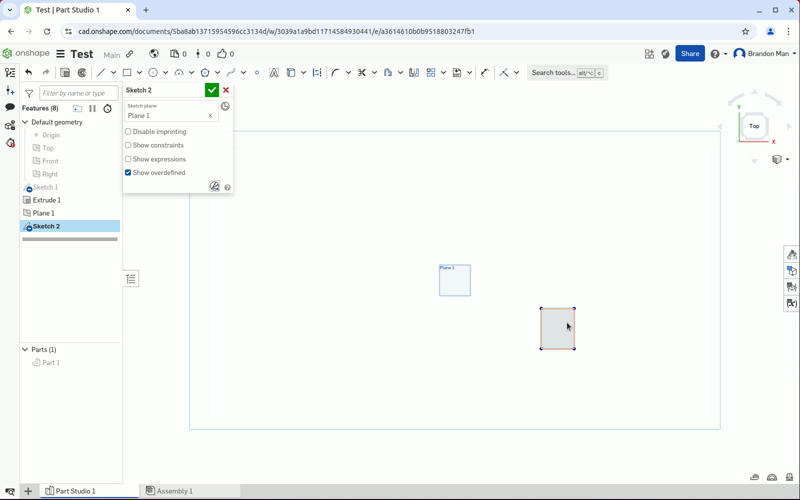
scroll(6)
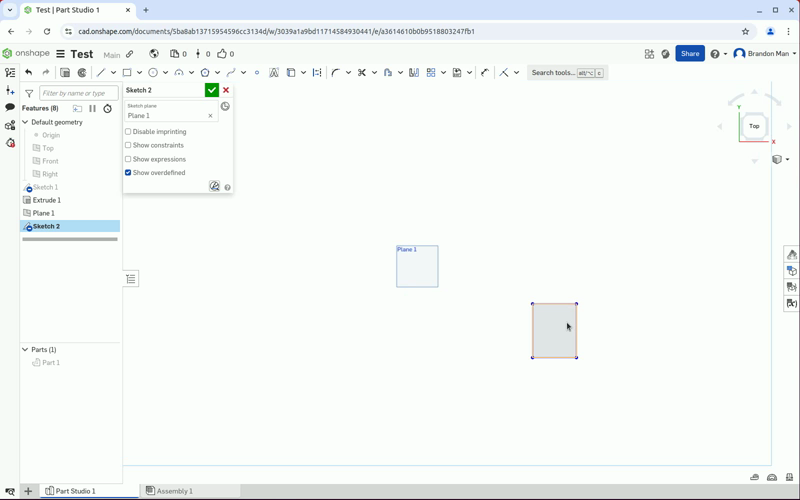
scroll(6)
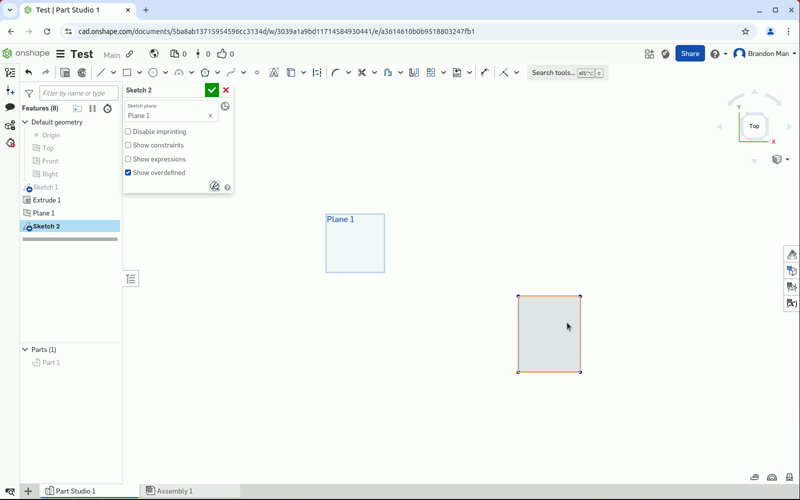
scroll(6)
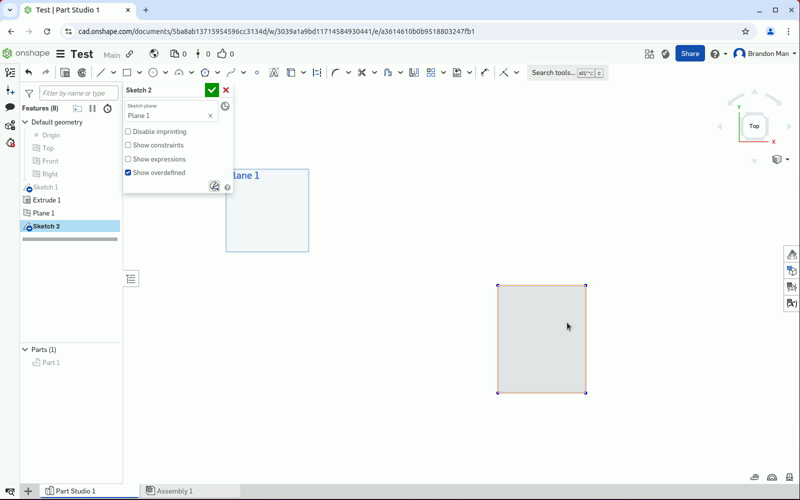
scroll(6)
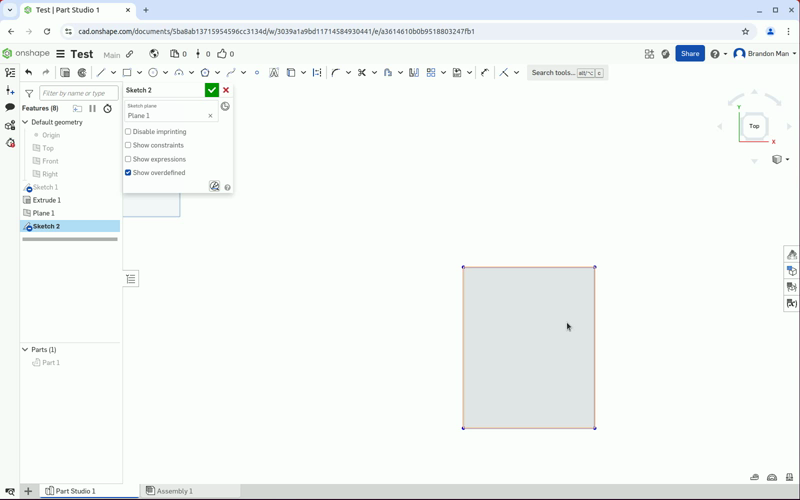
scroll(6)
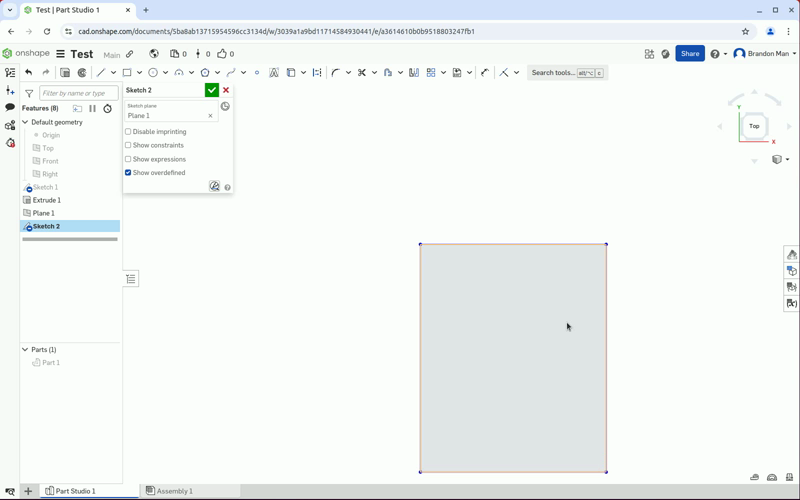
scroll(6)
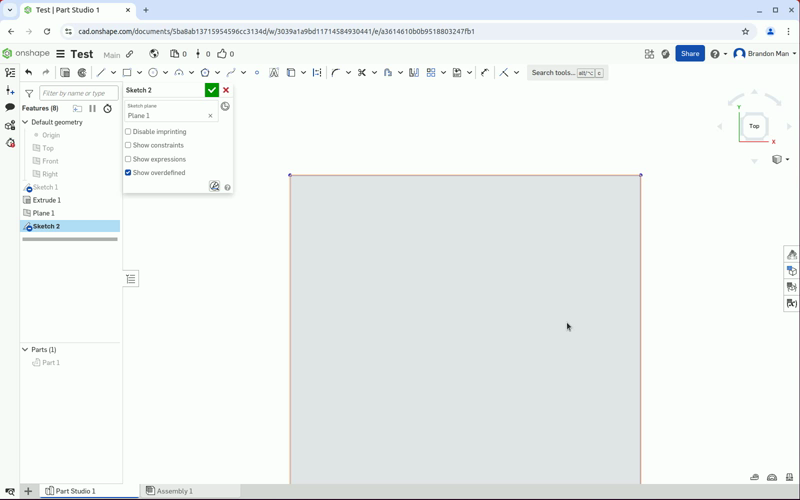
click(567, 322)
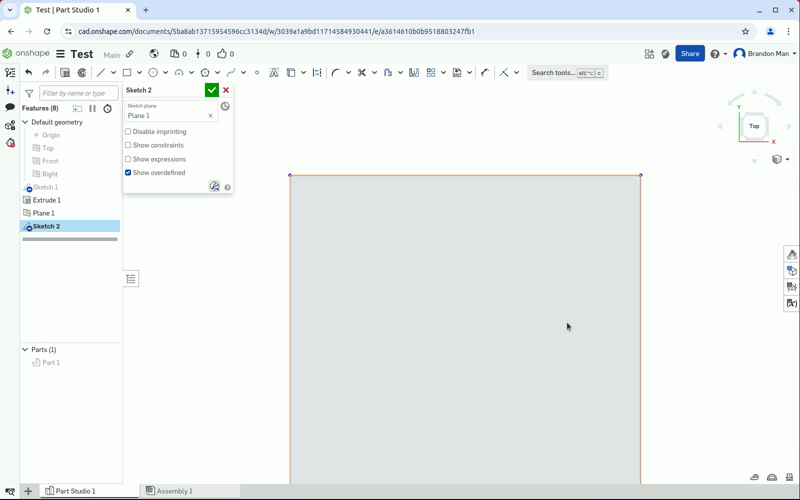
scroll(-6)
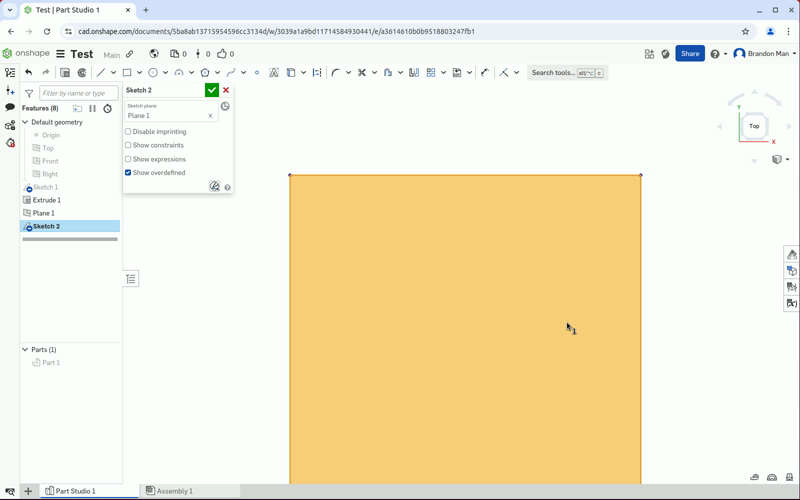
scroll(-6)
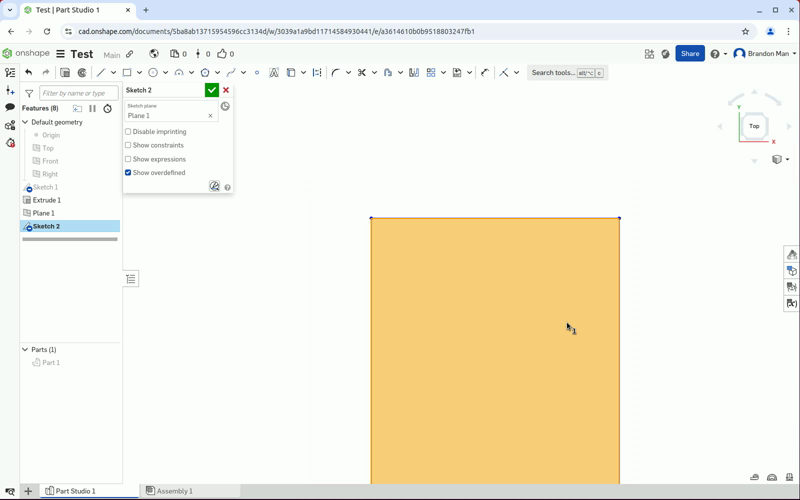
scroll(-6)
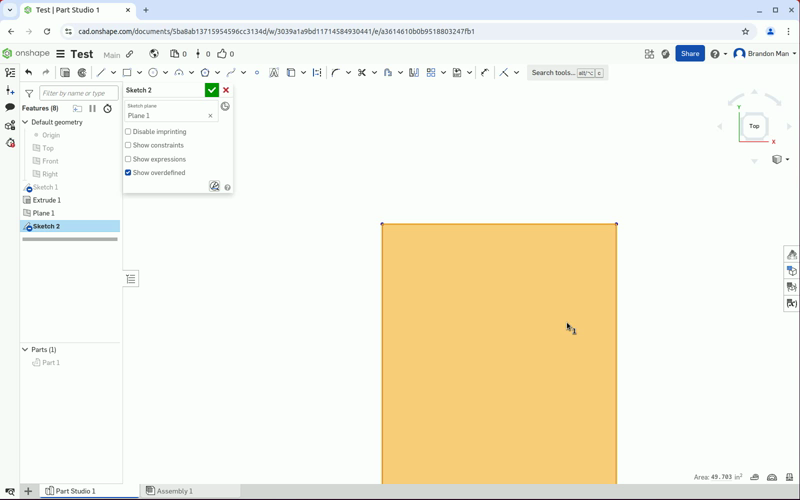
scroll(-6)
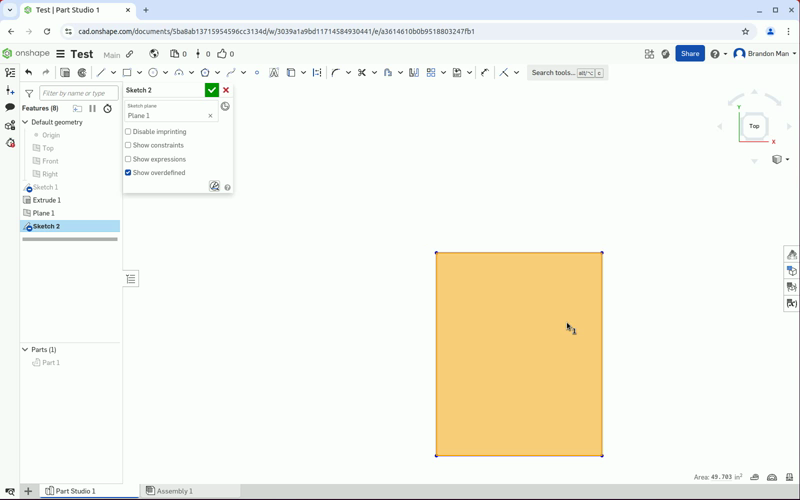
scroll(-6)
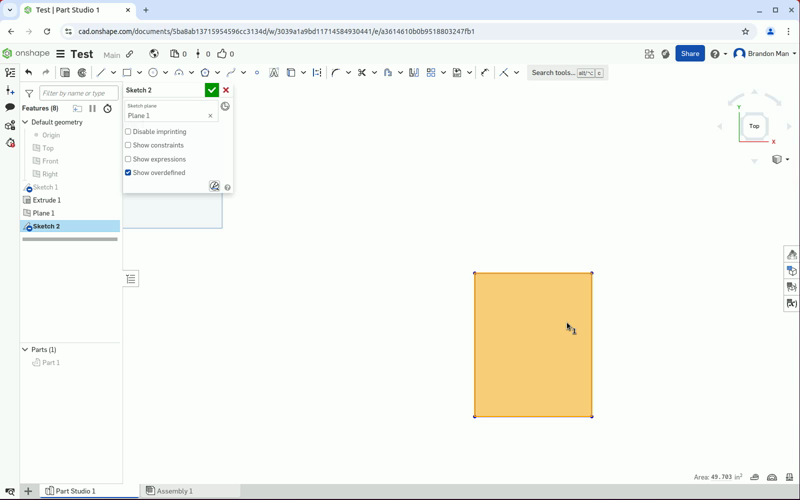
scroll(-6)
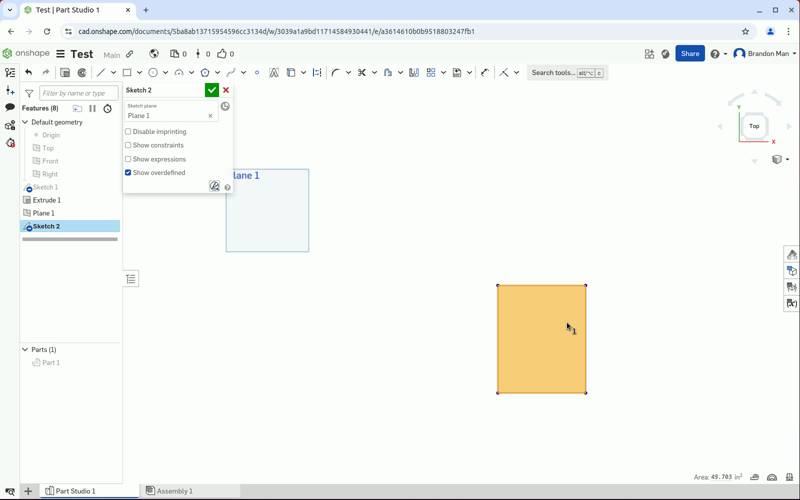
scroll(-6)
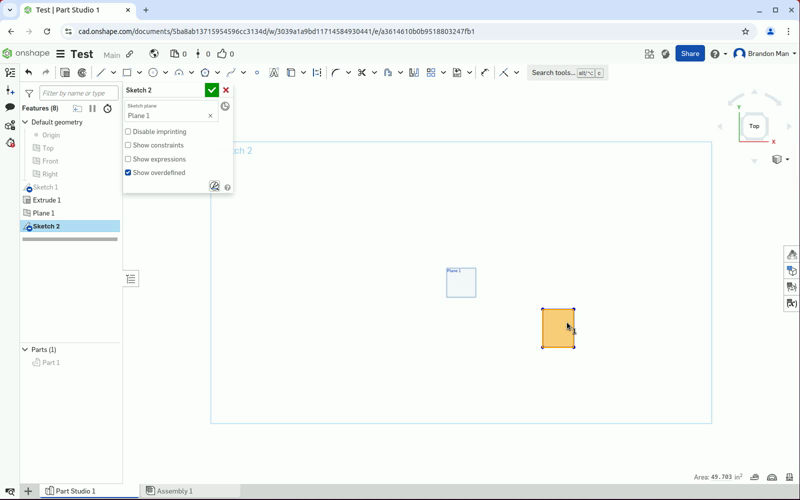
mouse_move(73, 352)
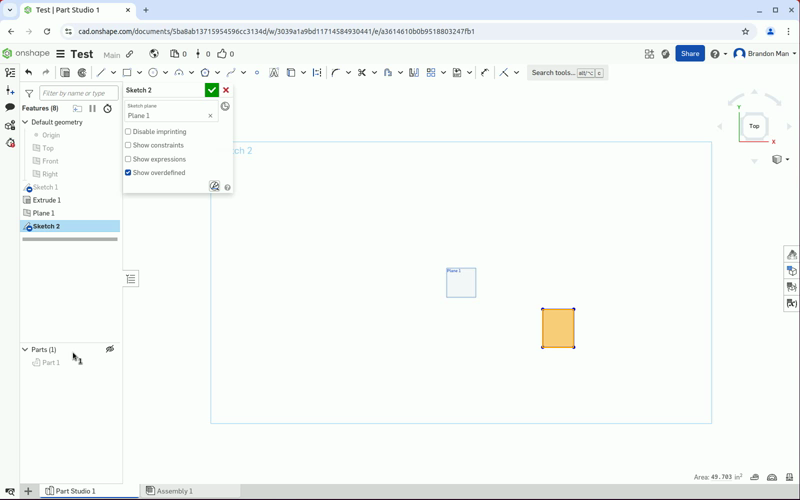
key(shift+y)
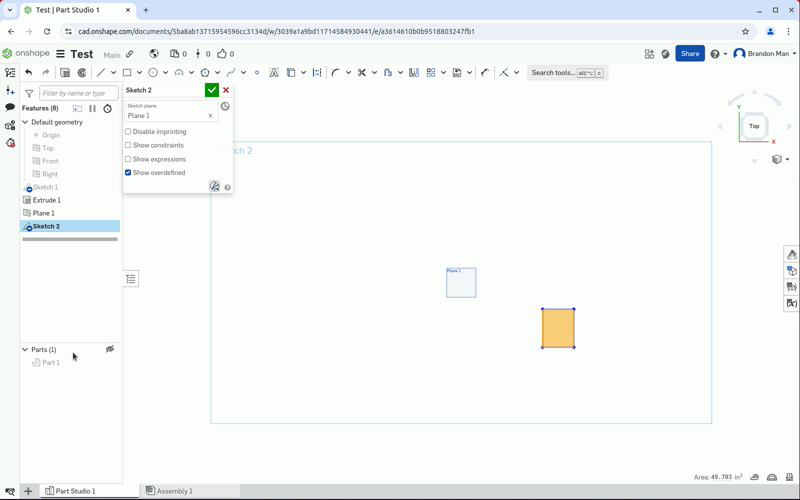
key(shift+e)
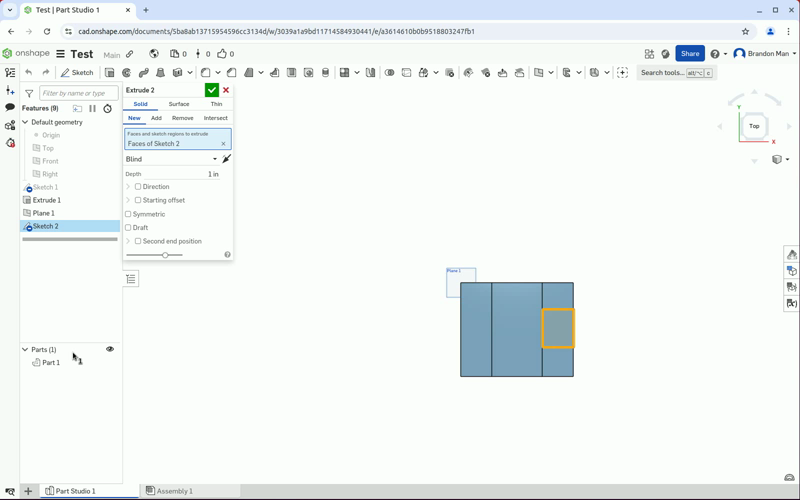
mouse_move(143, 106)
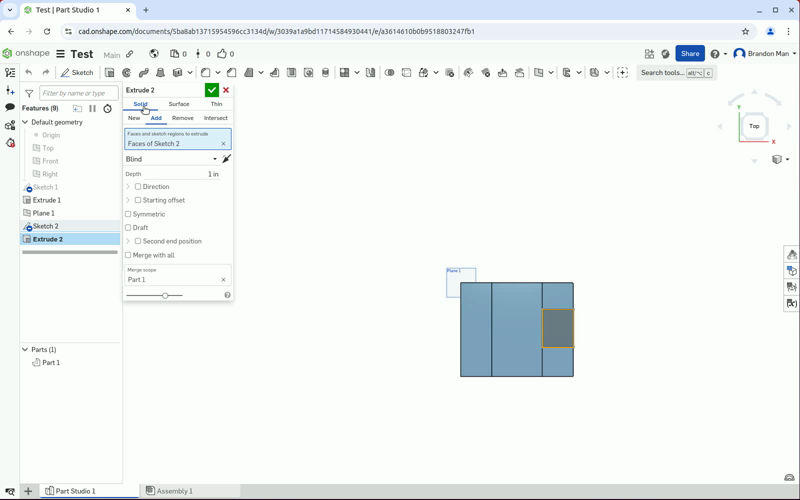
click(143, 106)
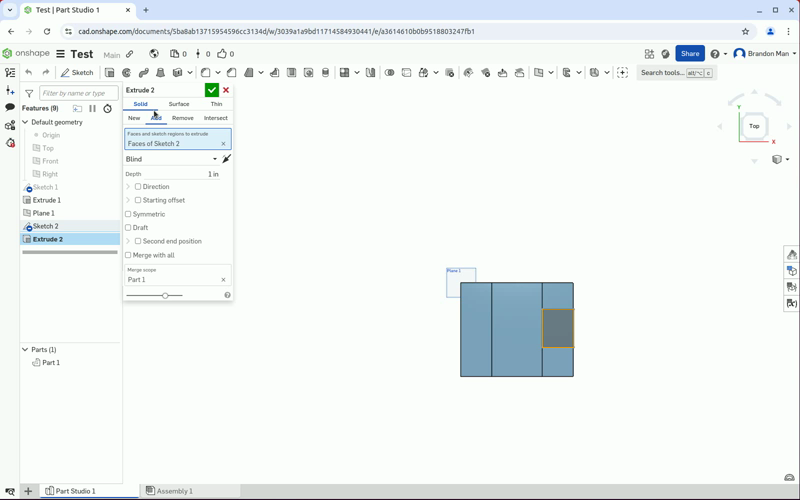
mouse_move(186, 120)
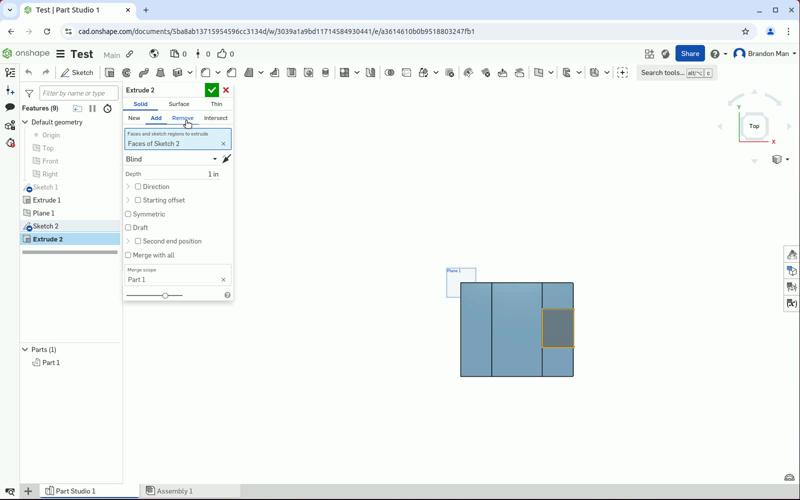
click(186, 120)
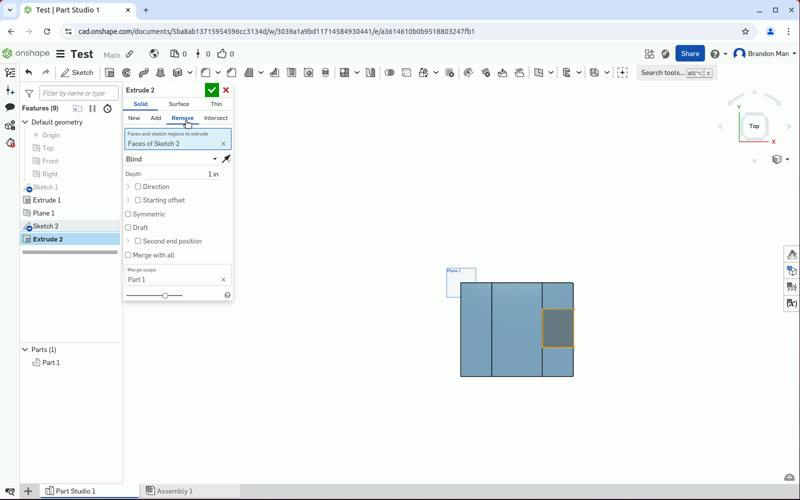
key(tab, 4)
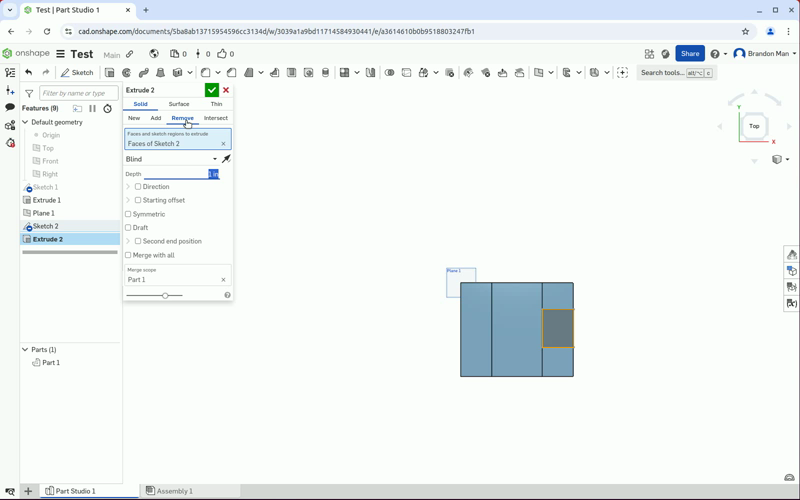
text(6.499)
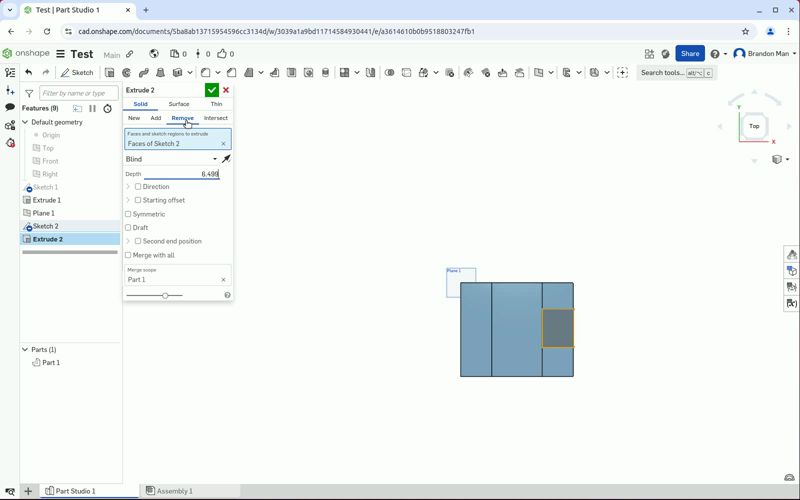
key(tab, 6)
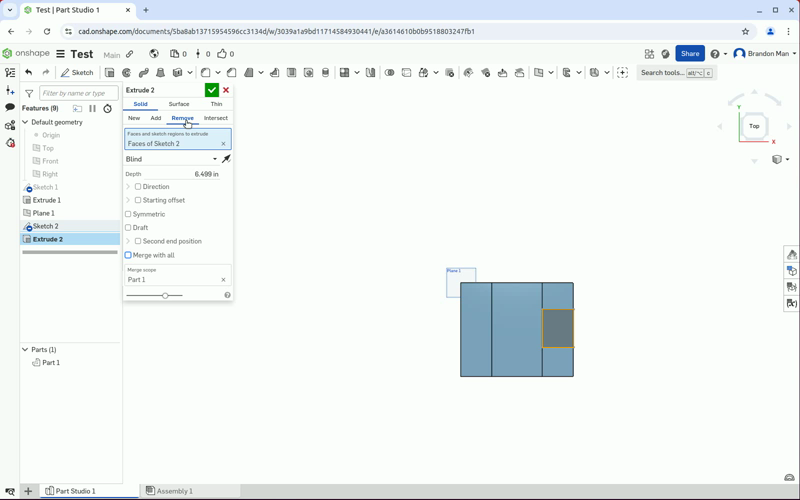
key(space)
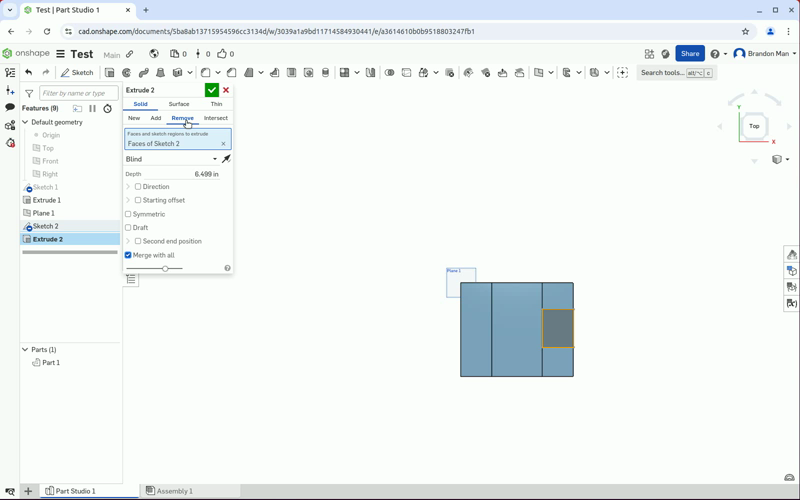
key(enter)
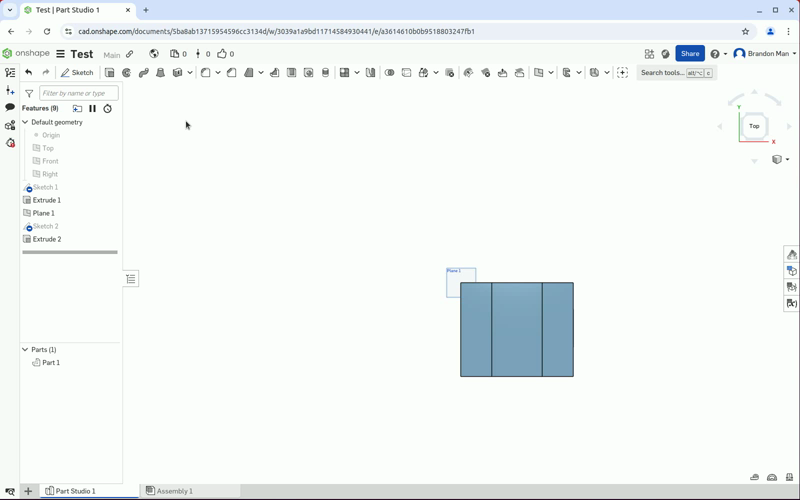
key(shift+h)
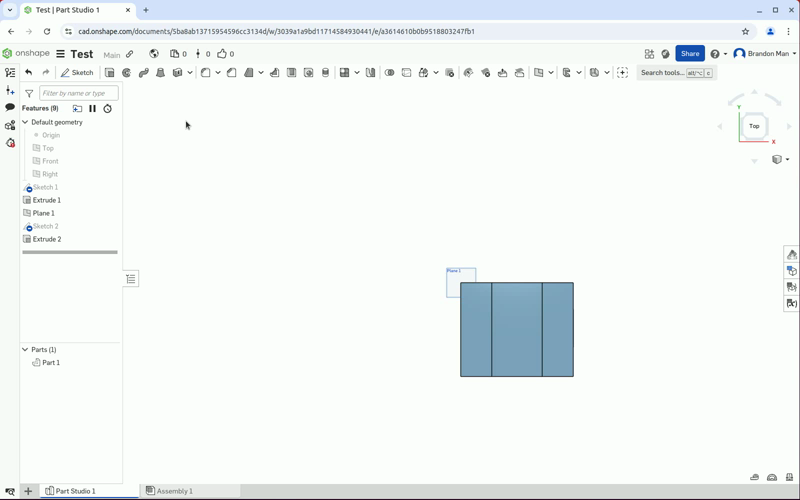
key(shift+h)
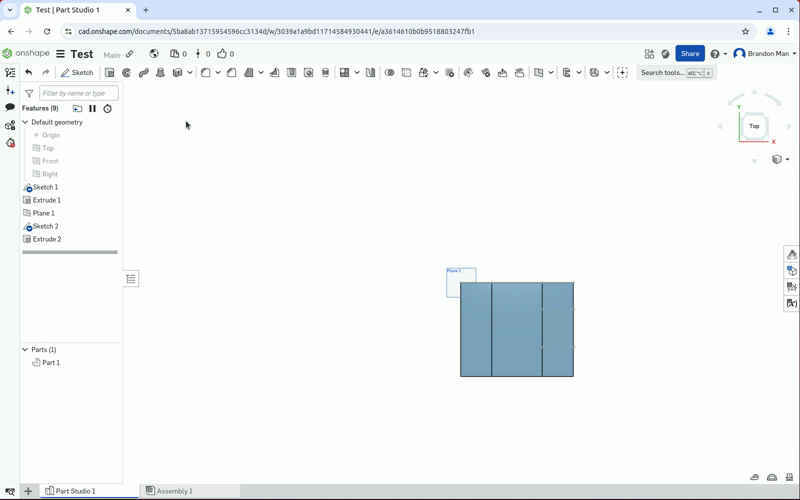
key(shift+7)
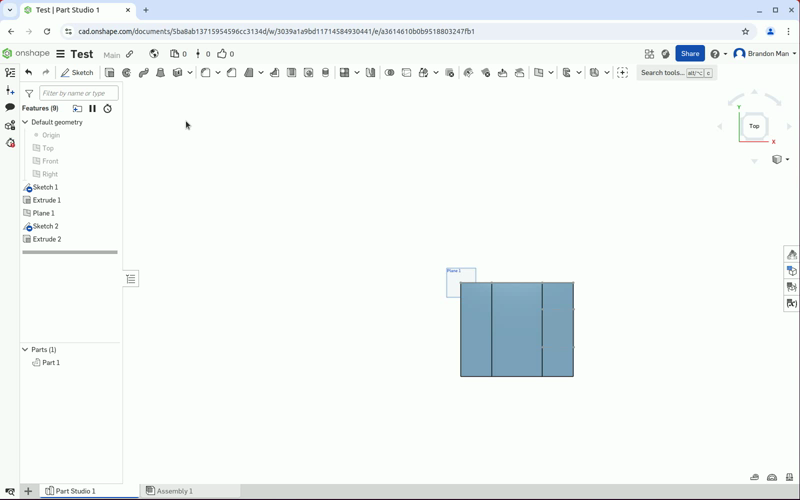
key(up, 3)
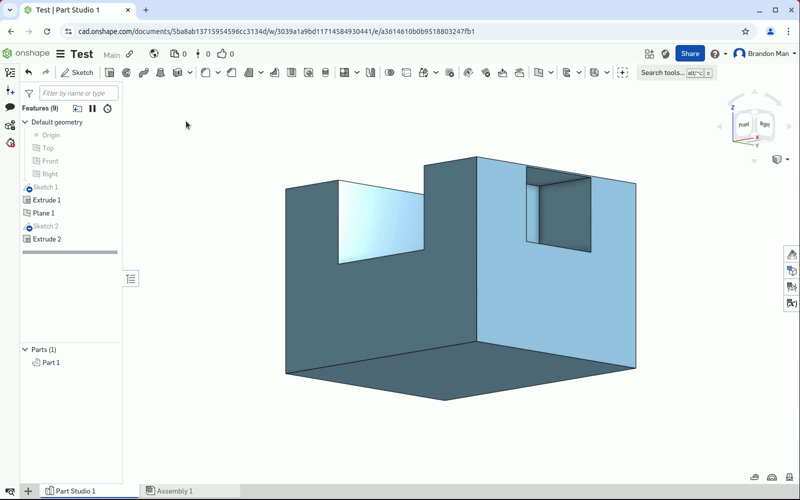
key(left, 3)
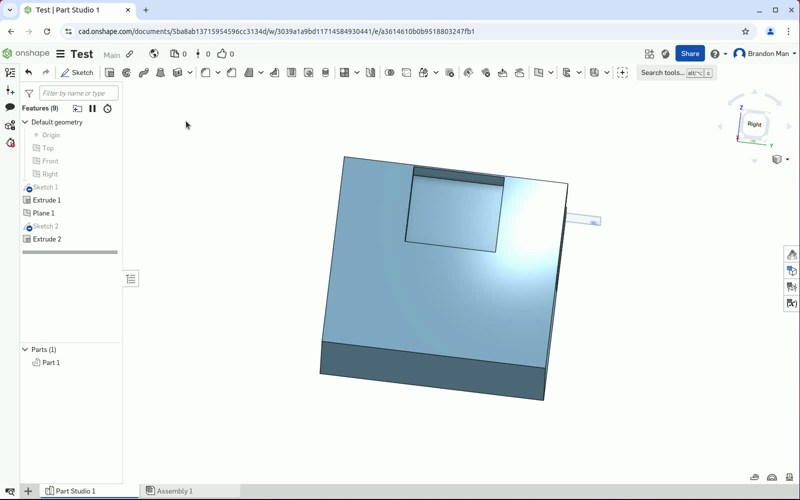
key(right, 3)
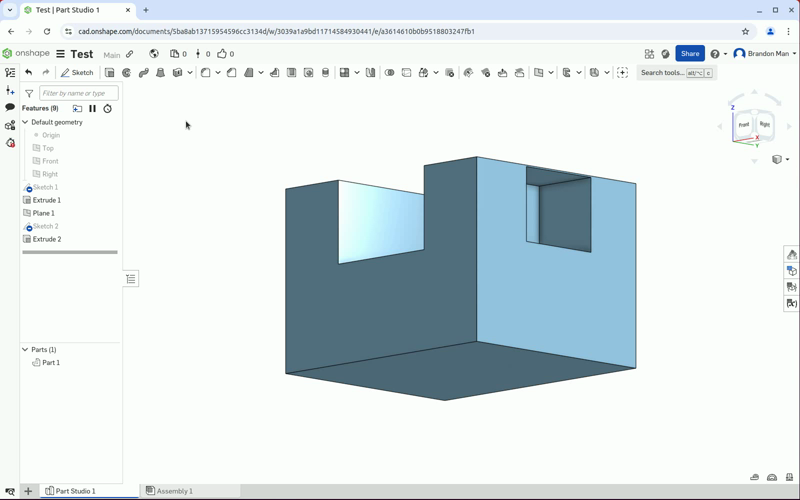
key(down, 3)
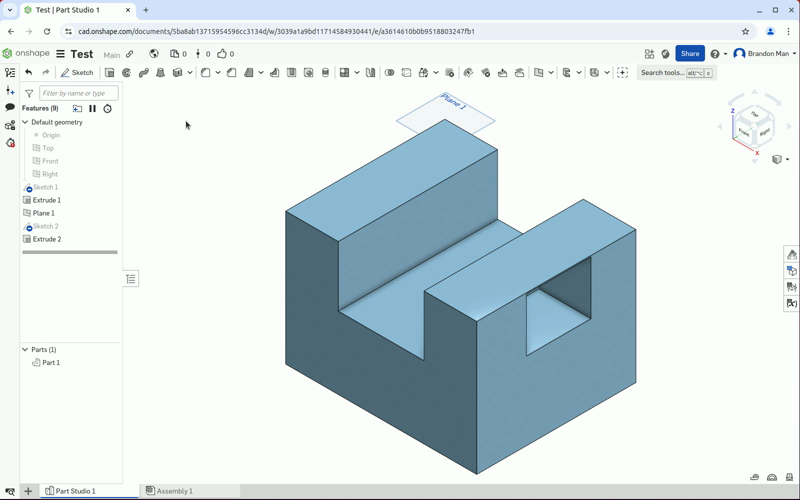
mouse_move(73, 189)
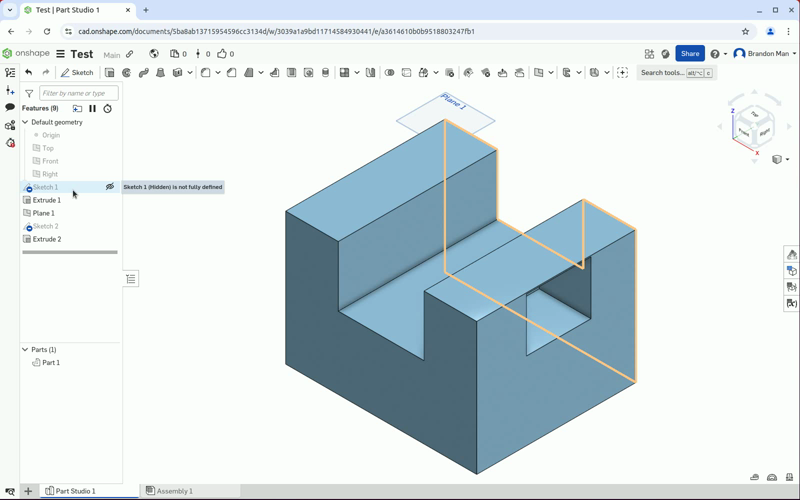
click(73, 189)